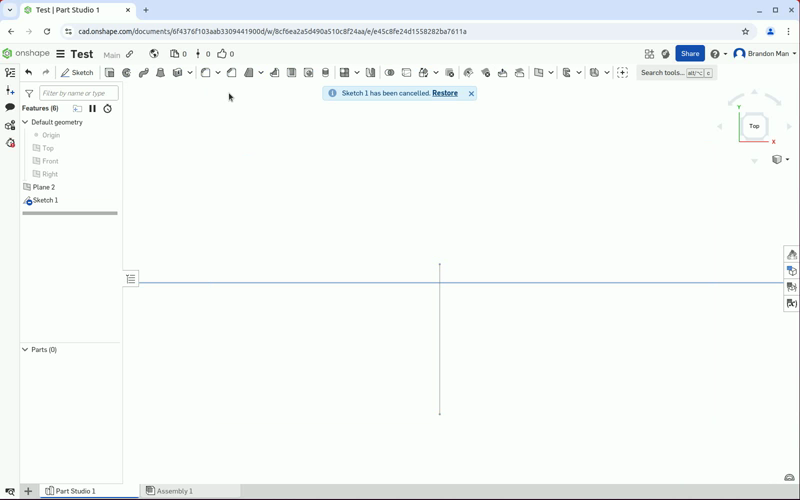
key(shift+h)
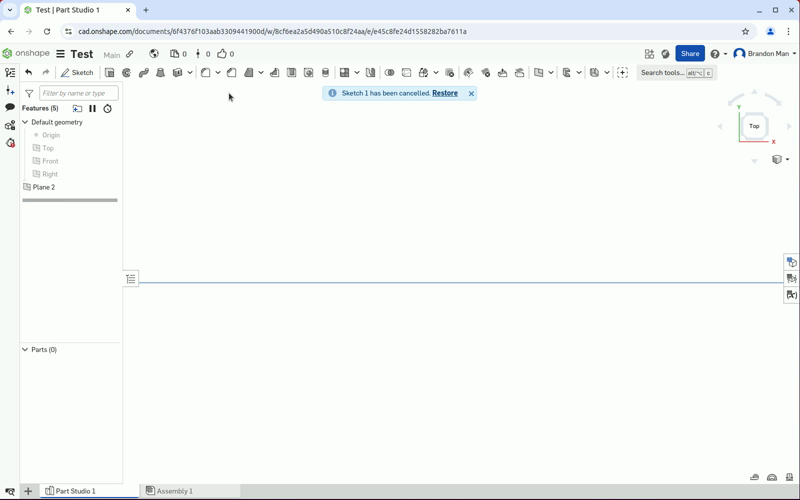
mouse_move(73, 352)
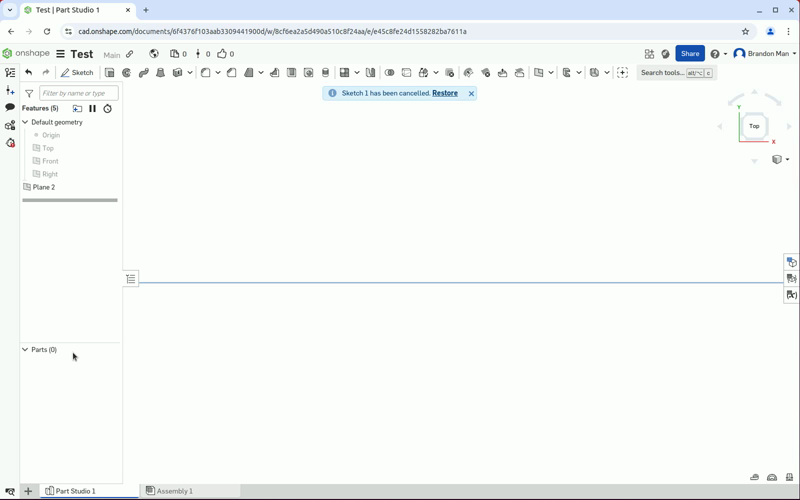
key(y)
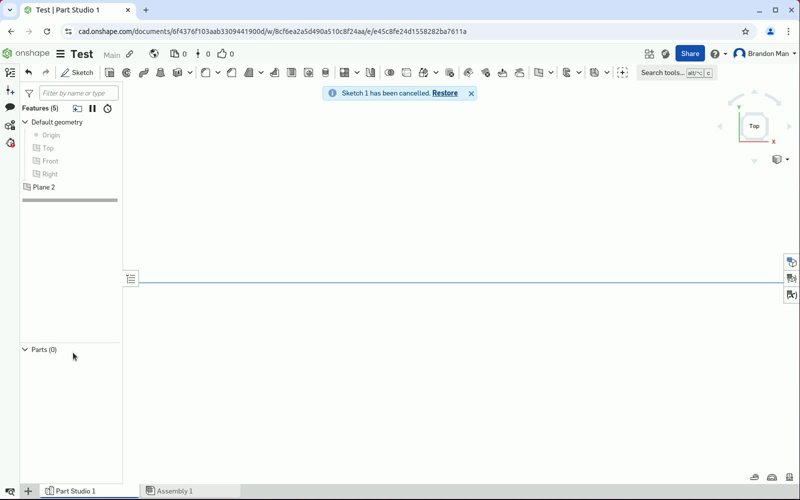
key(shift+p)
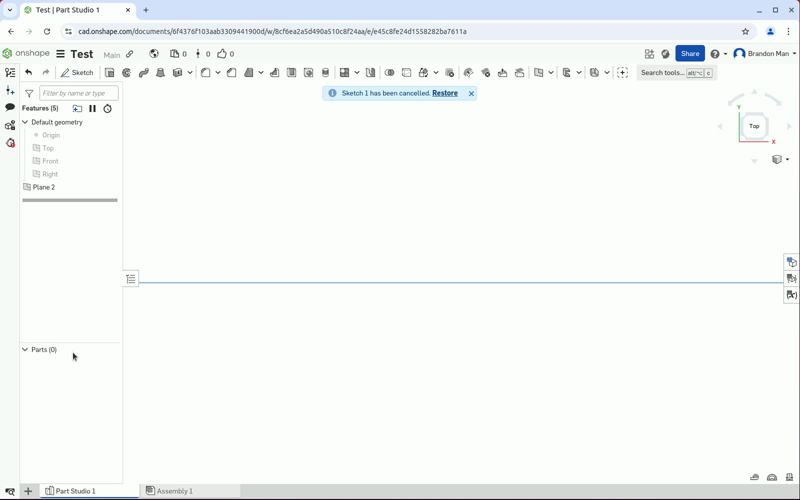
key(space)
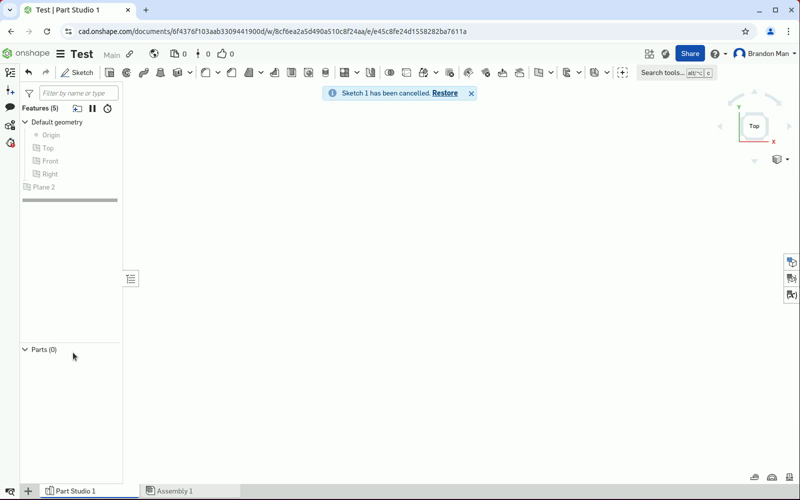
key_down(shift)
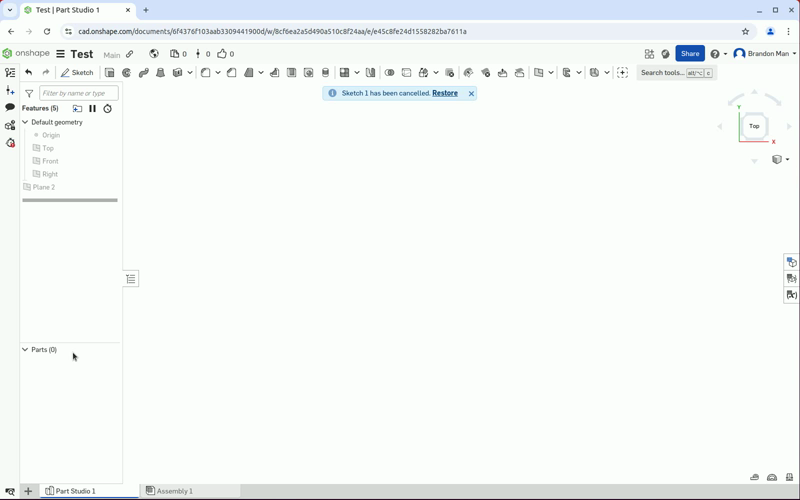
key(up)
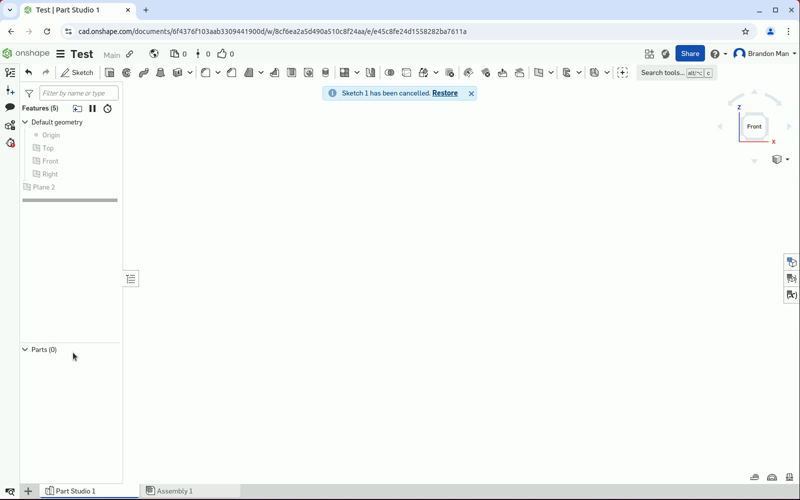
key_up(shift)
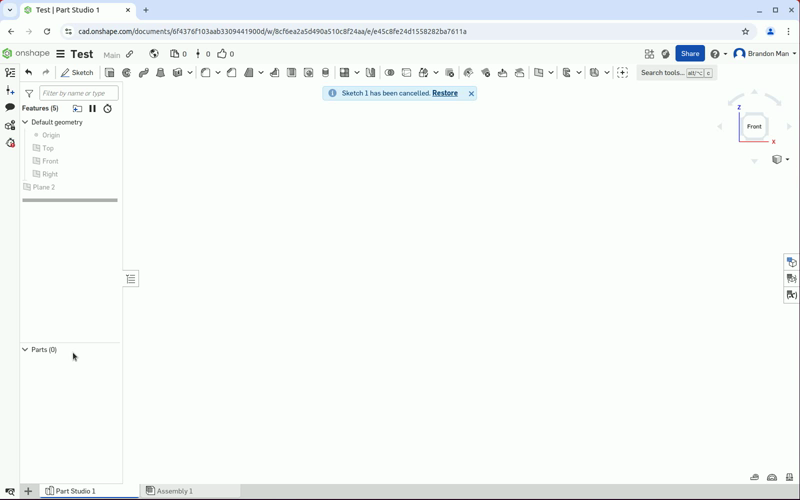
mouse_move(73, 352)
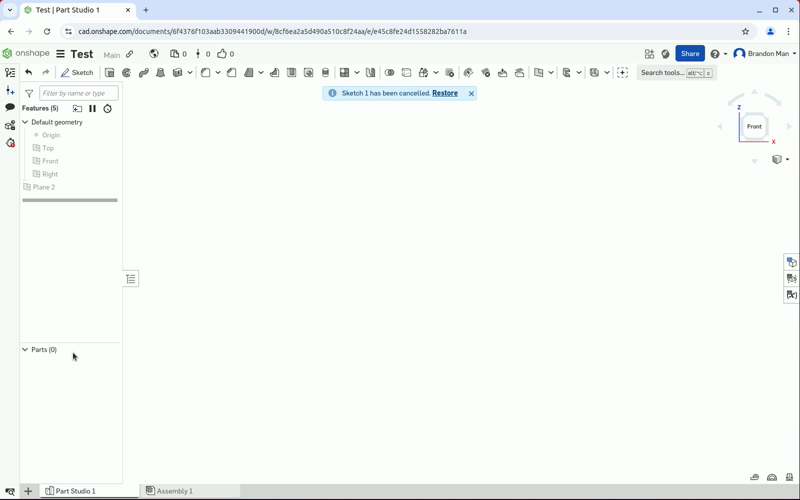
key(shift+y)
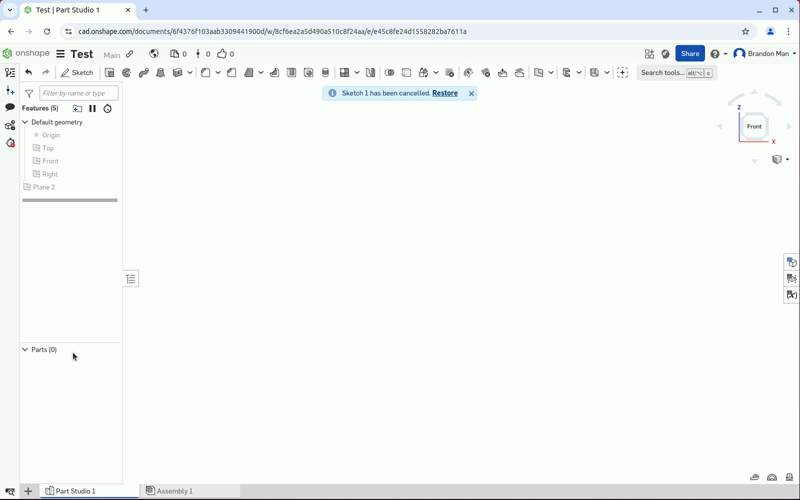
key(shift+s)
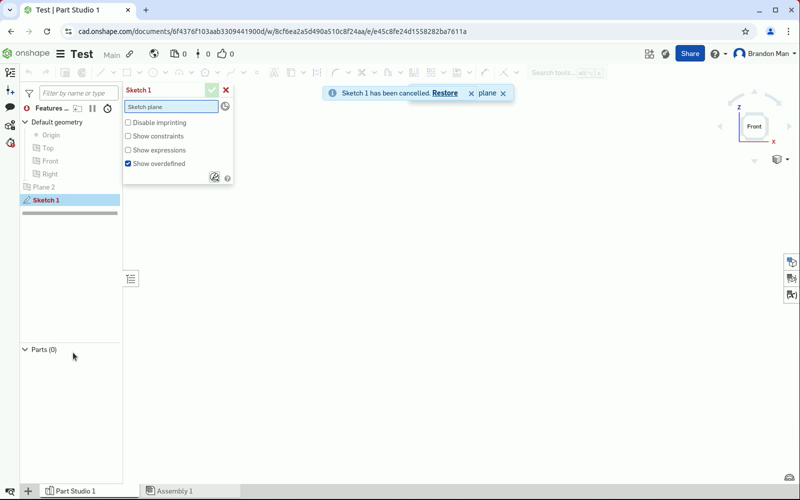
mouse_move(73, 163)
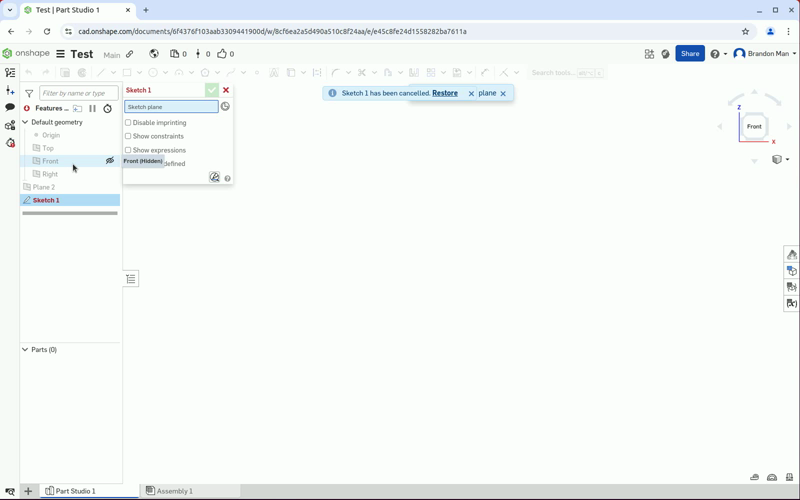
click(73, 163)
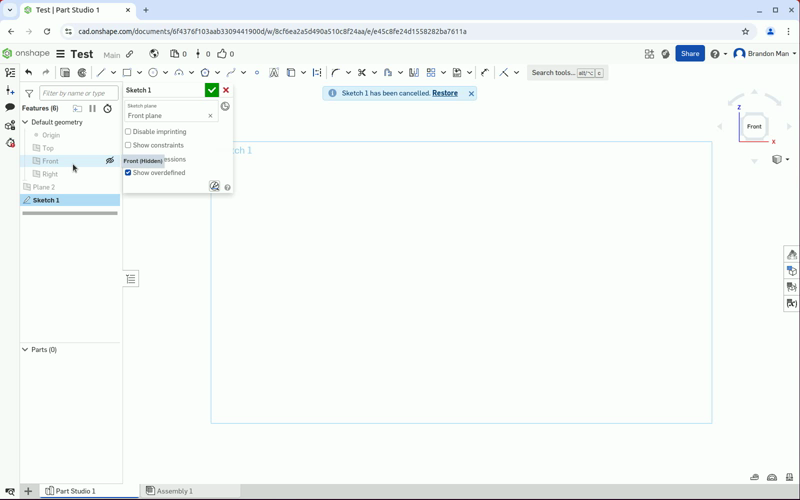
mouse_move(73, 352)
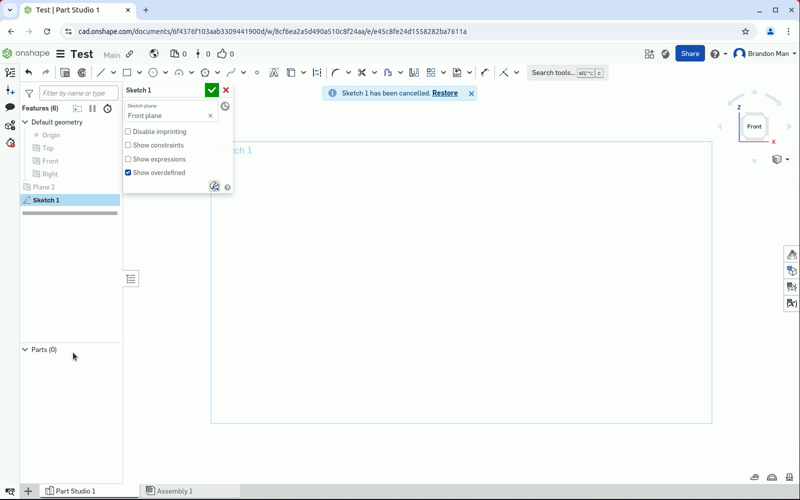
key(y)
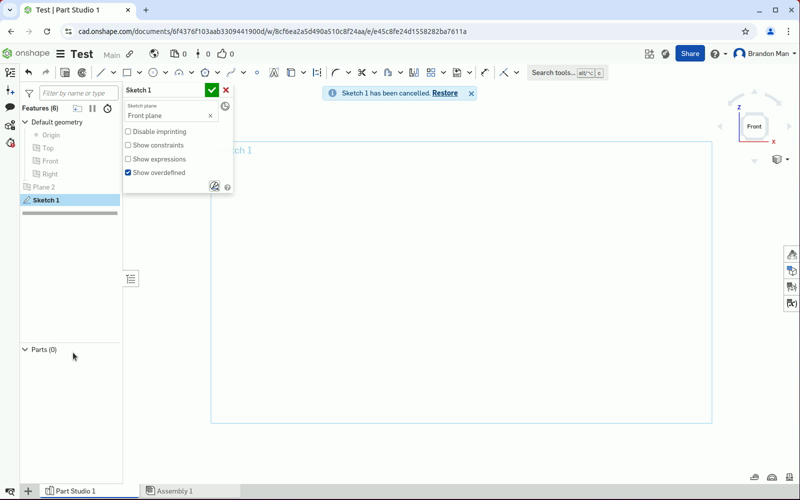
key(c)
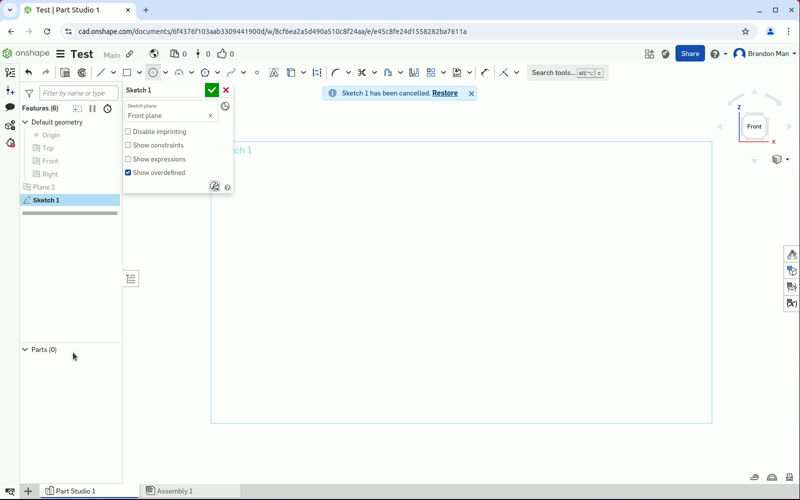
key_down(shift)
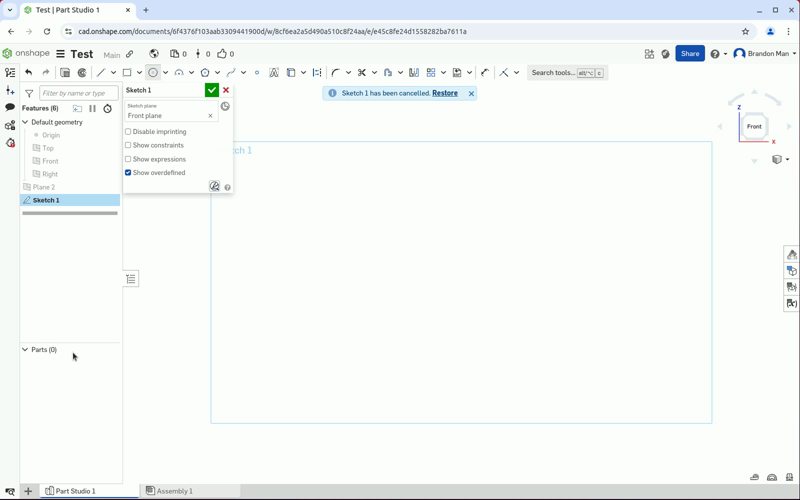
mouse_move(461, 282)
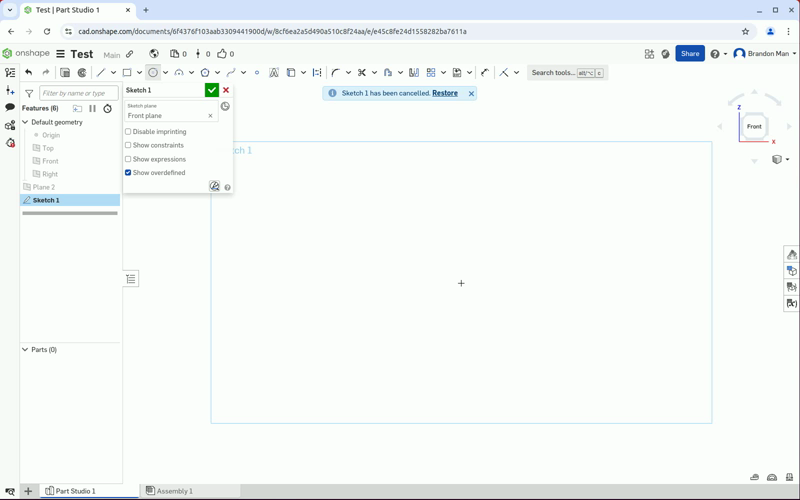
click(461, 282)
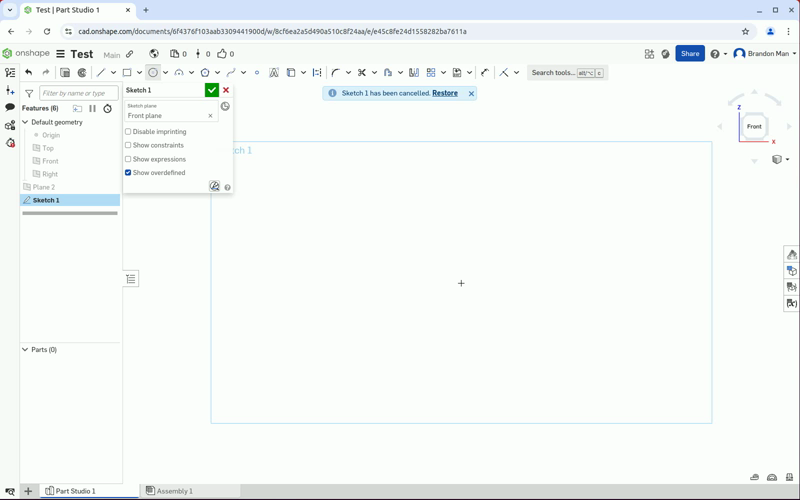
key_up(shift)
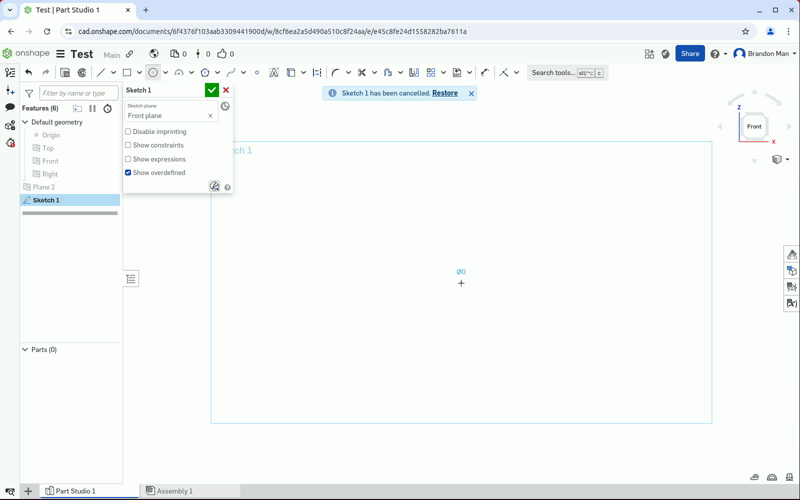
mouse_move(477, 282)
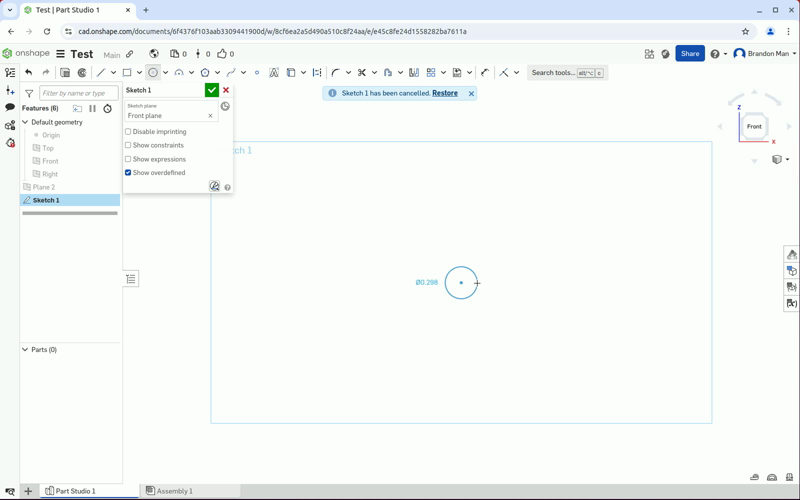
click(477, 282)
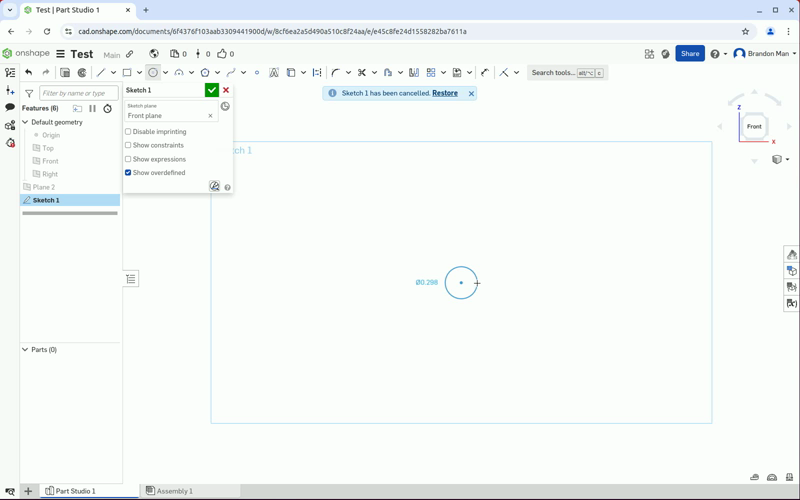
key(esc)
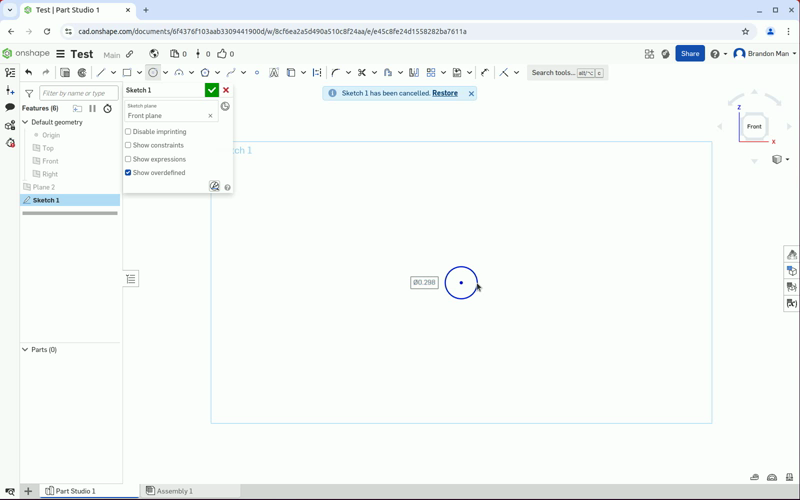
mouse_move(449, 285)
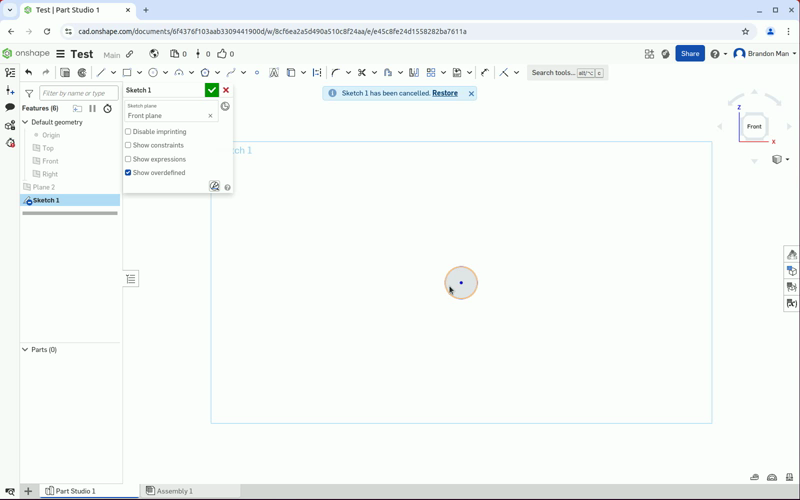
scroll(6)
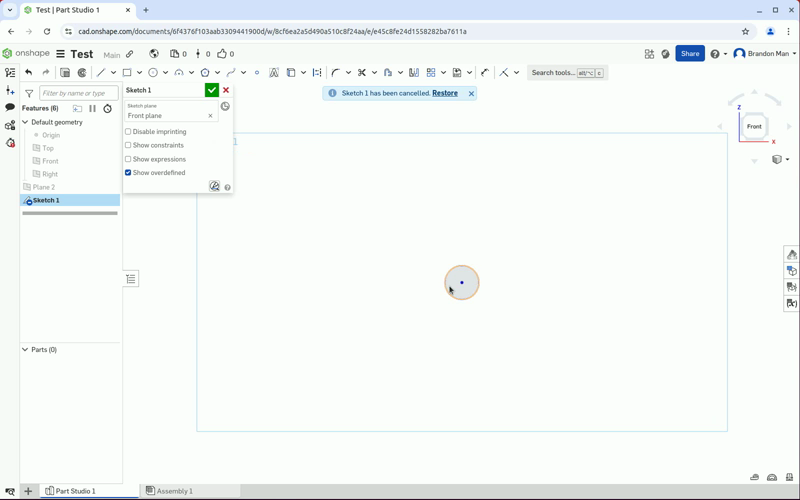
scroll(6)
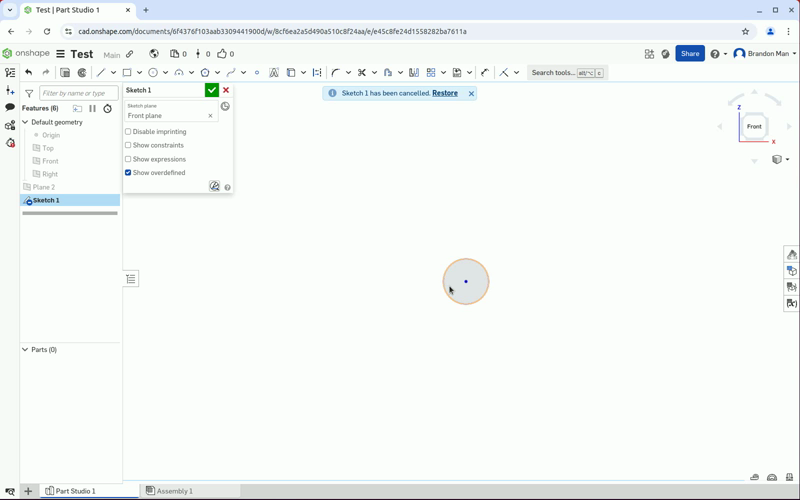
scroll(6)
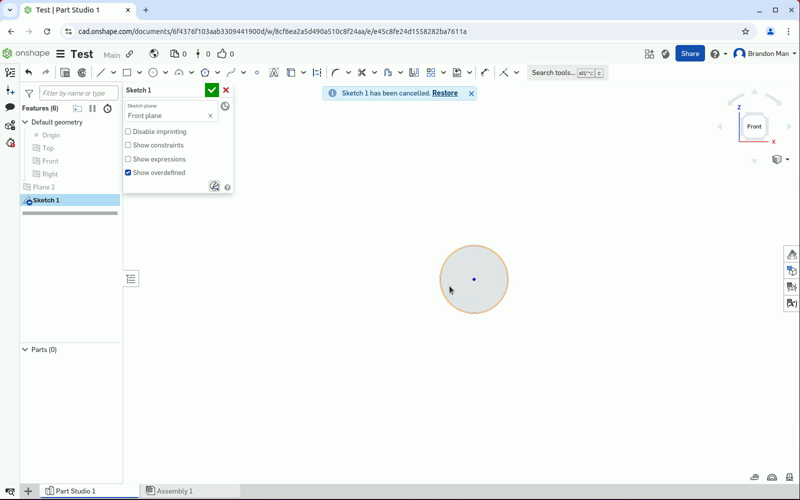
scroll(6)
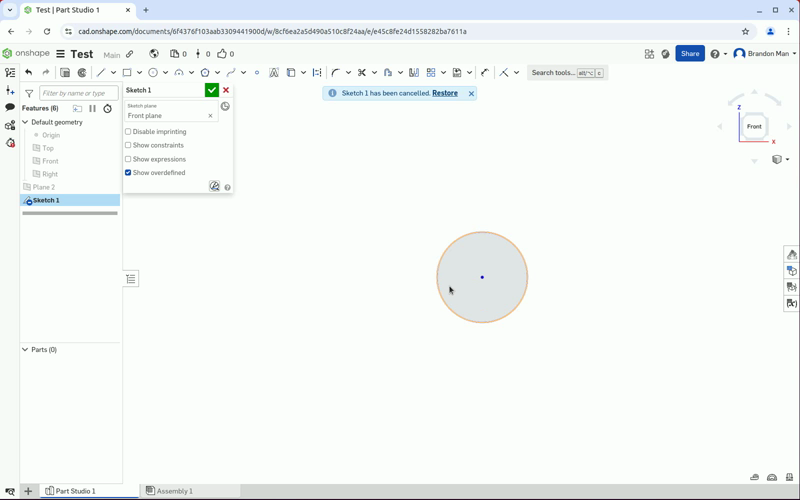
scroll(6)
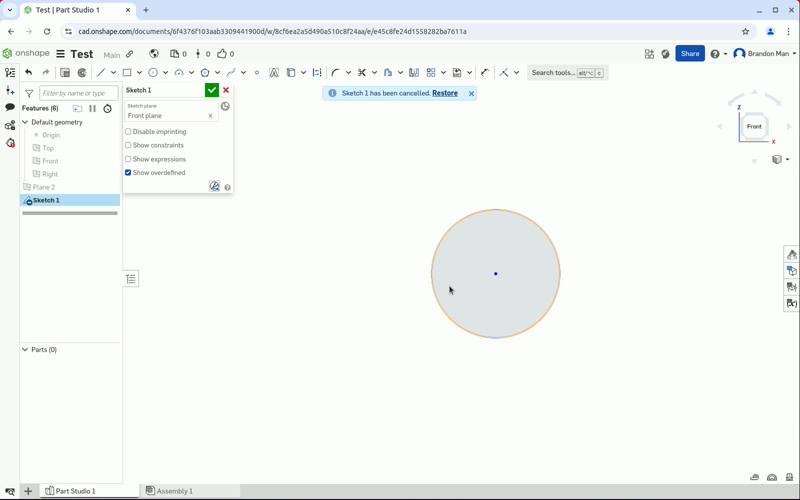
scroll(6)
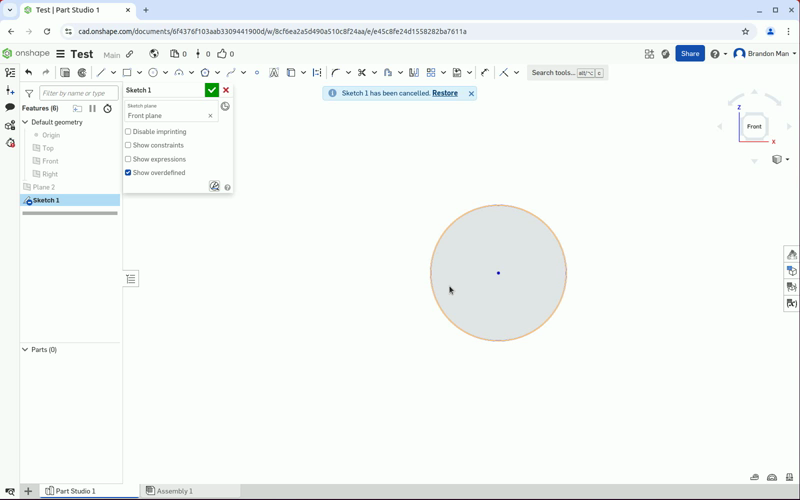
scroll(6)
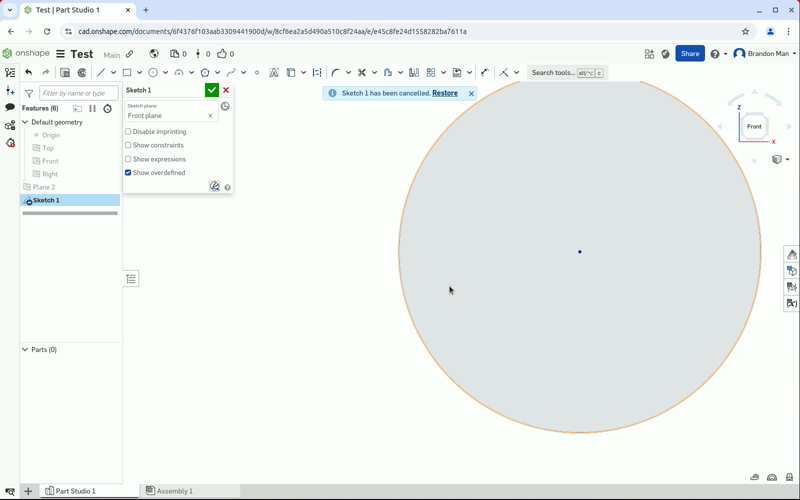
click(449, 285)
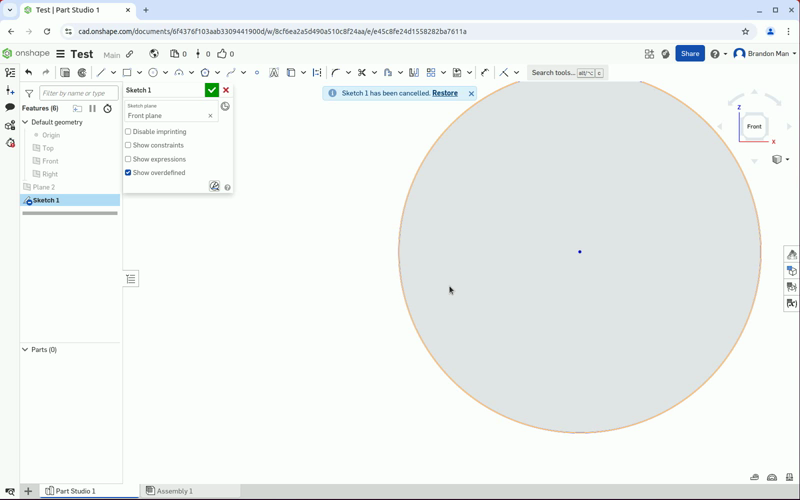
scroll(-6)
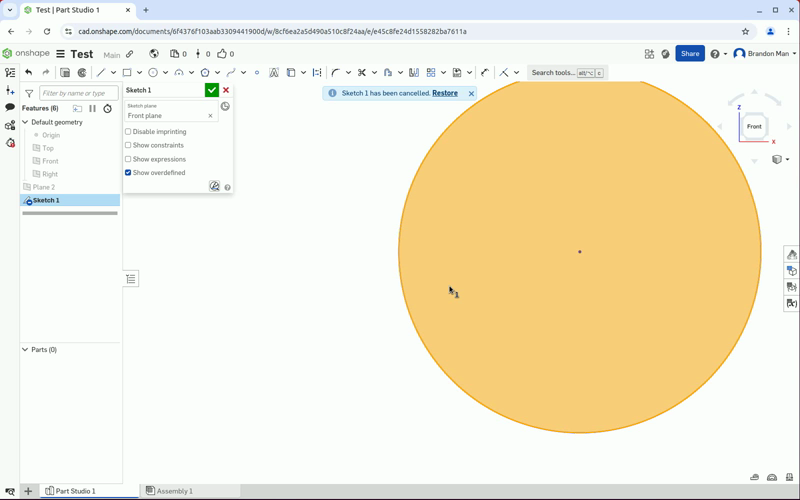
scroll(-6)
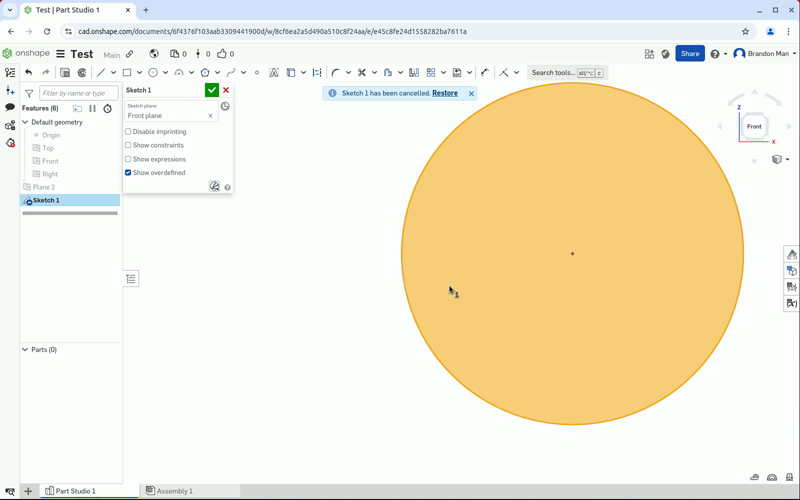
scroll(-6)
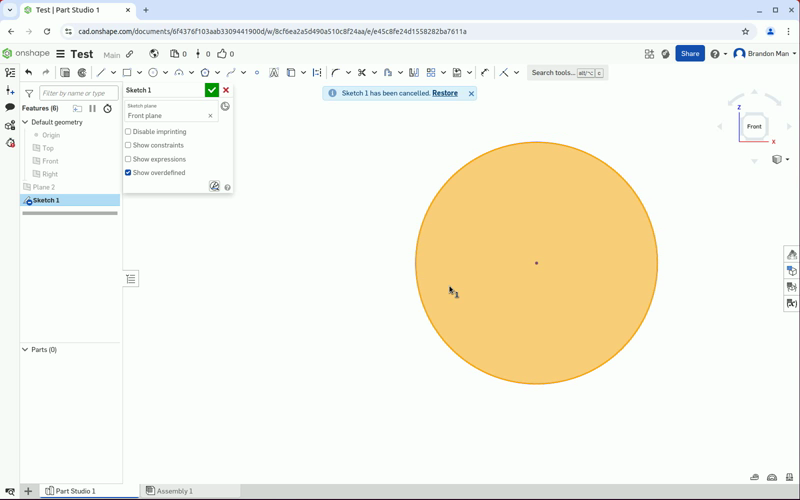
scroll(-6)
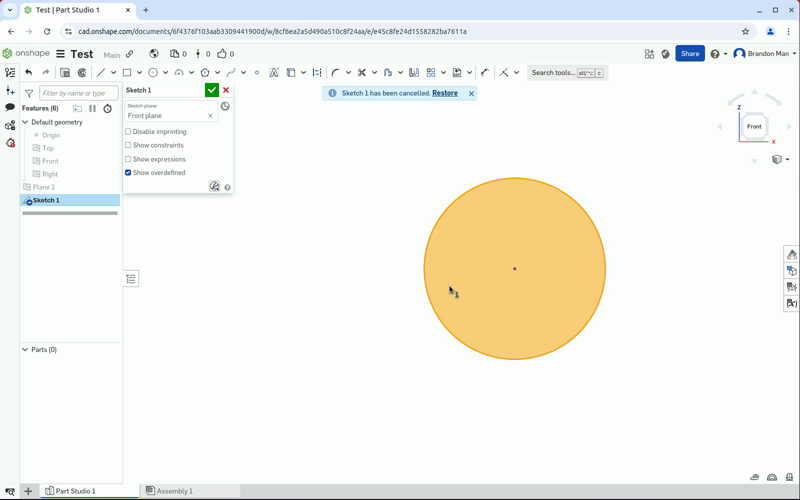
scroll(-6)
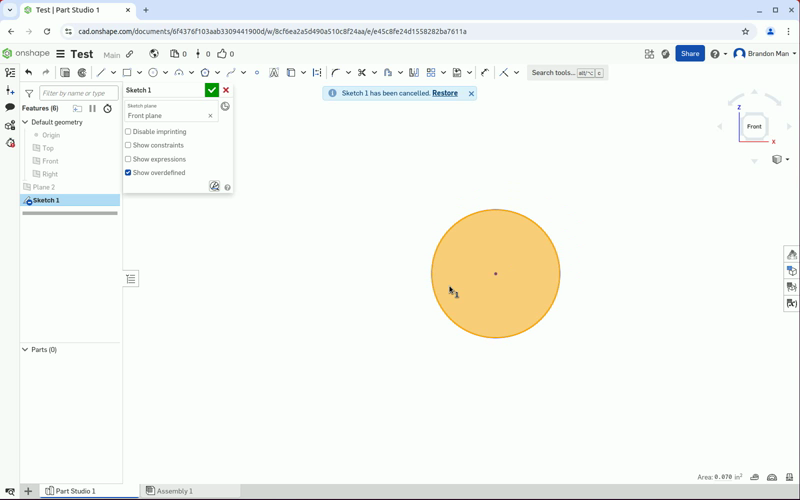
scroll(-6)
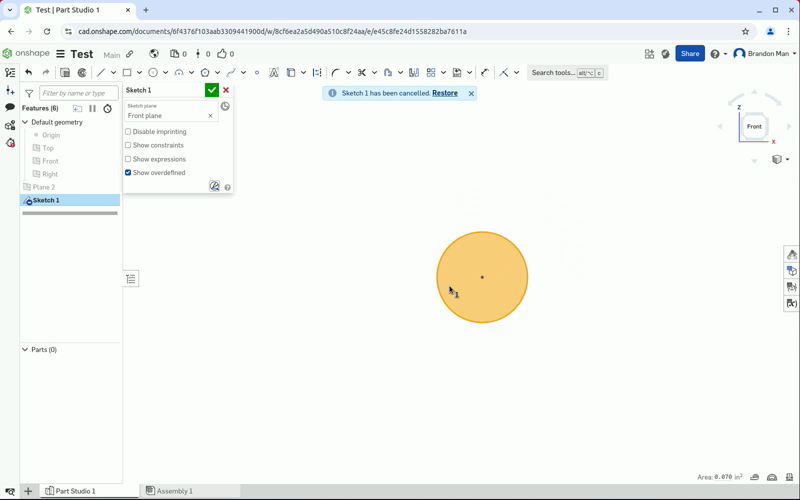
scroll(-6)
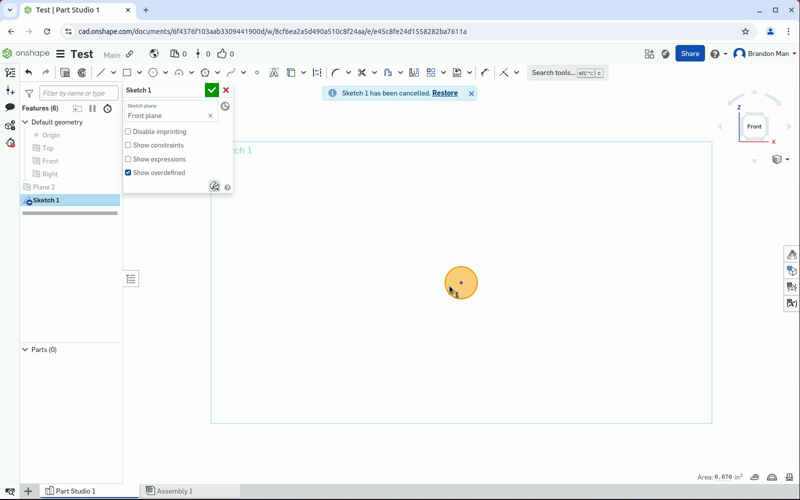
mouse_move(73, 352)
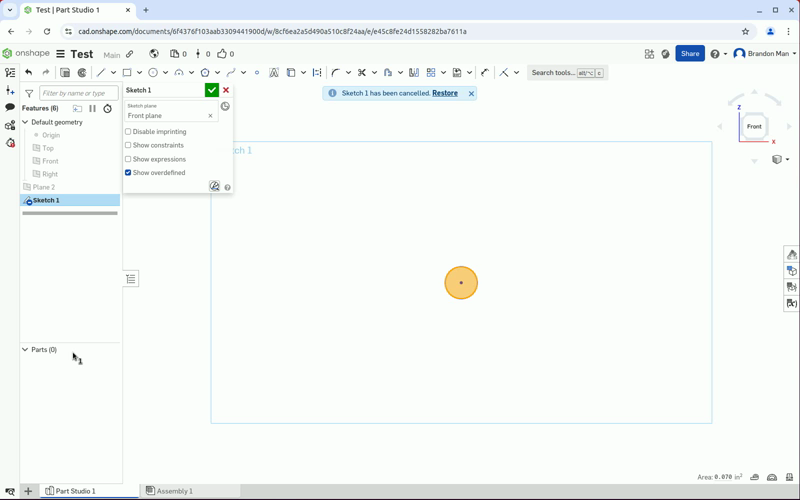
key(shift+y)
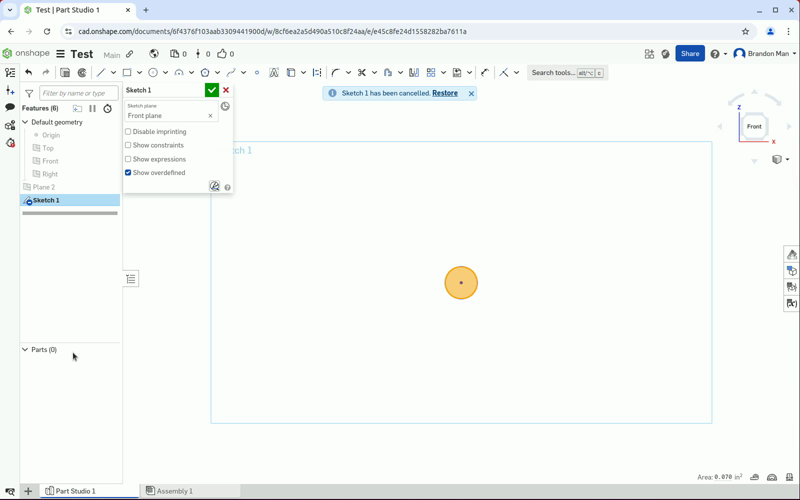
key(shift+e)
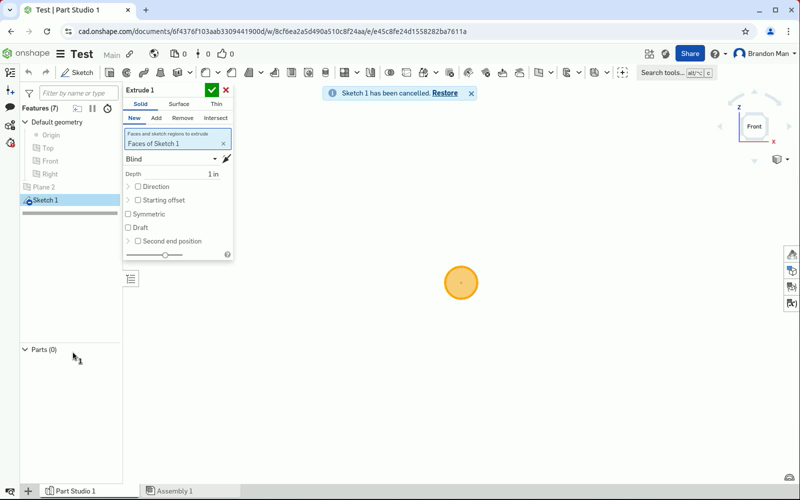
mouse_move(143, 106)
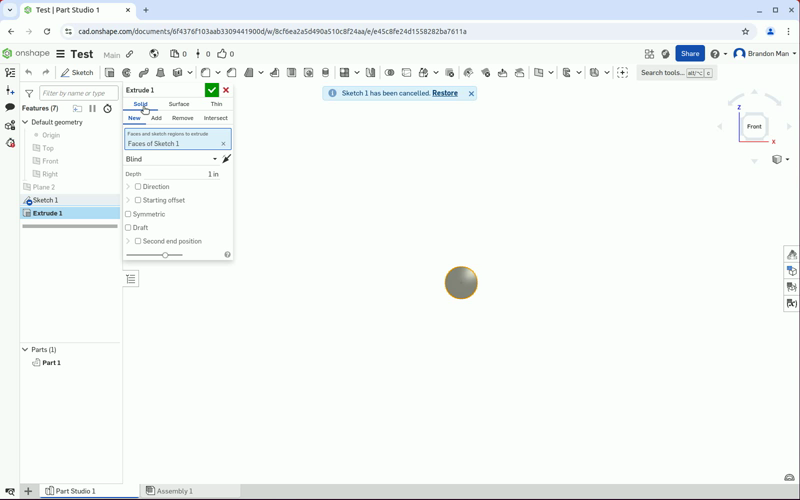
click(143, 106)
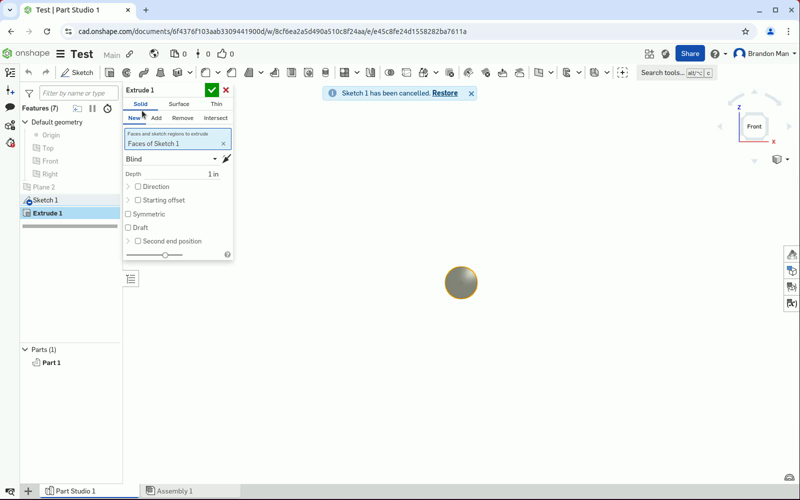
mouse_move(137, 120)
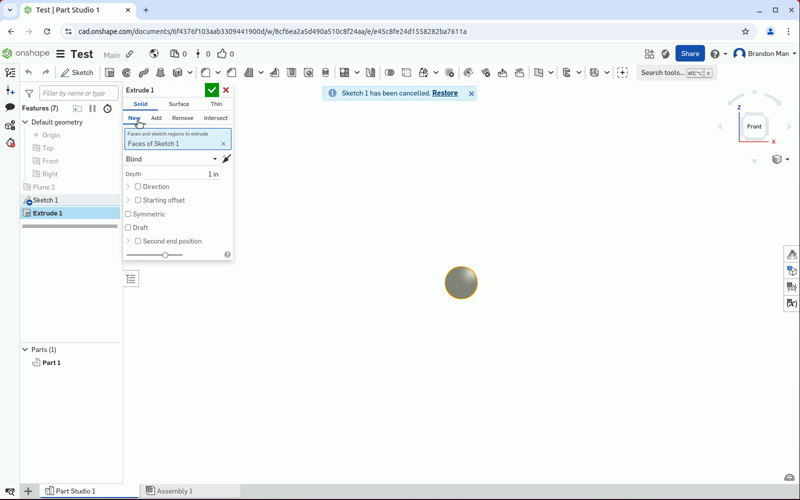
click(137, 120)
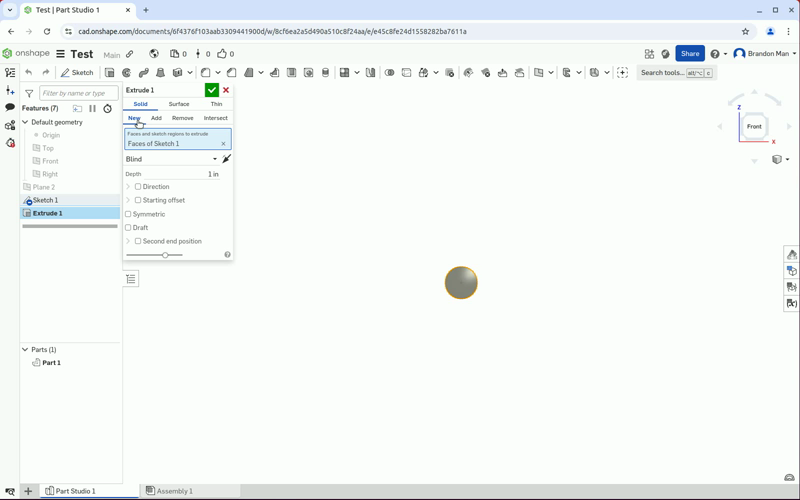
key(tab, 4)
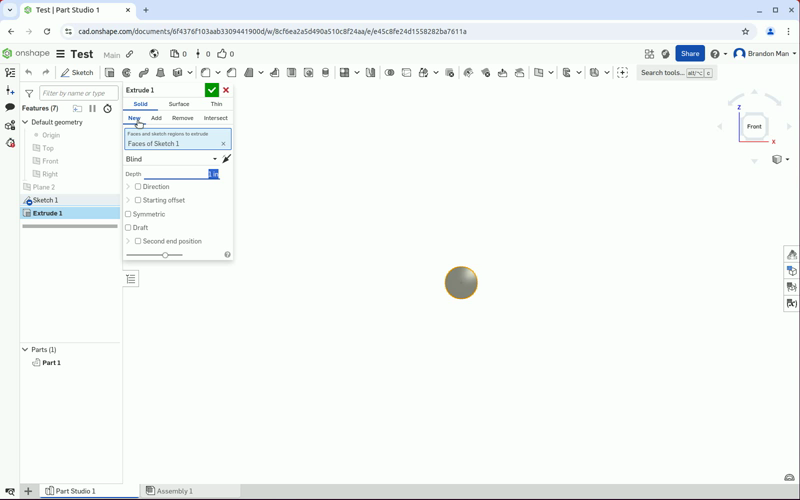
text(0.142)
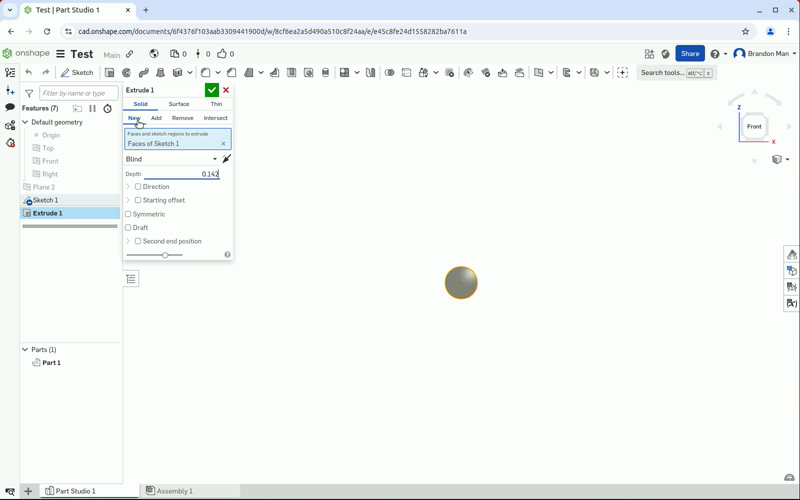
key(enter)
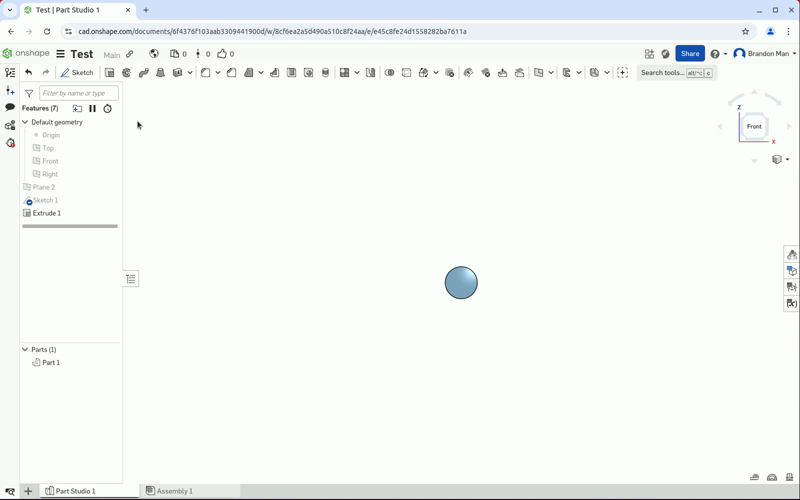
key(shift+h)
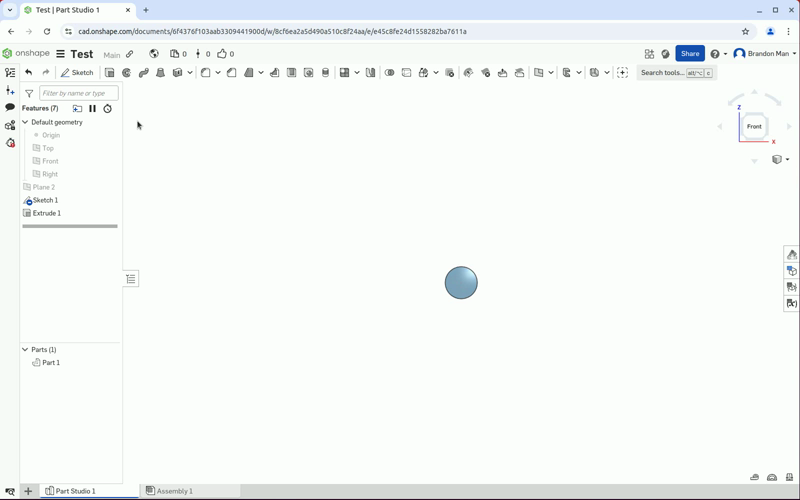
key(shift+h)
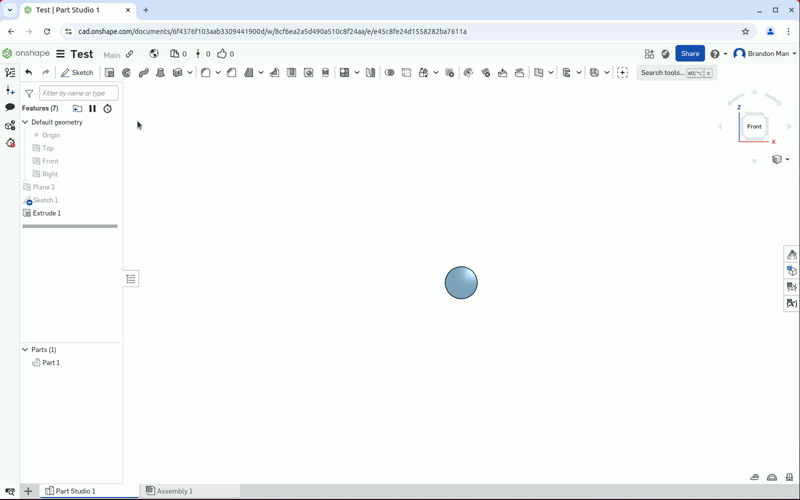
mouse_move(73, 189)
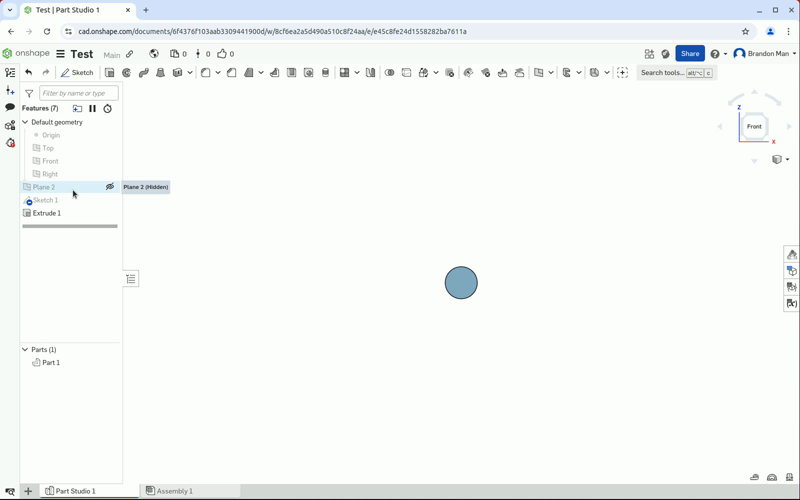
click(73, 189)
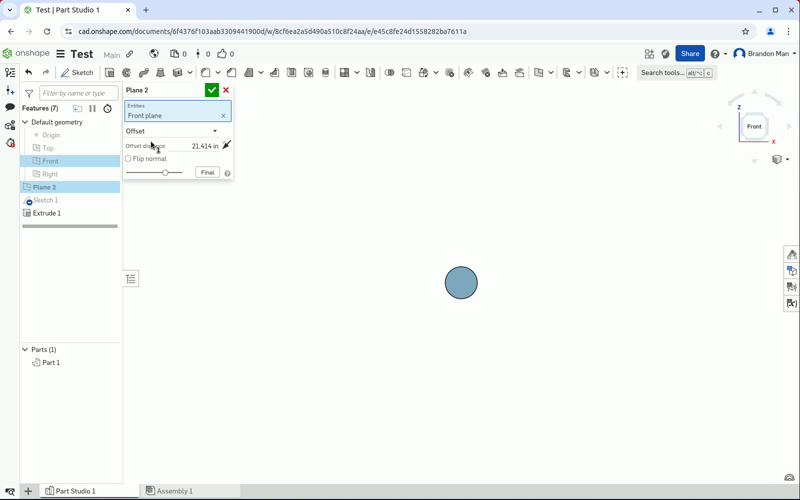
mouse_move(229, 92)
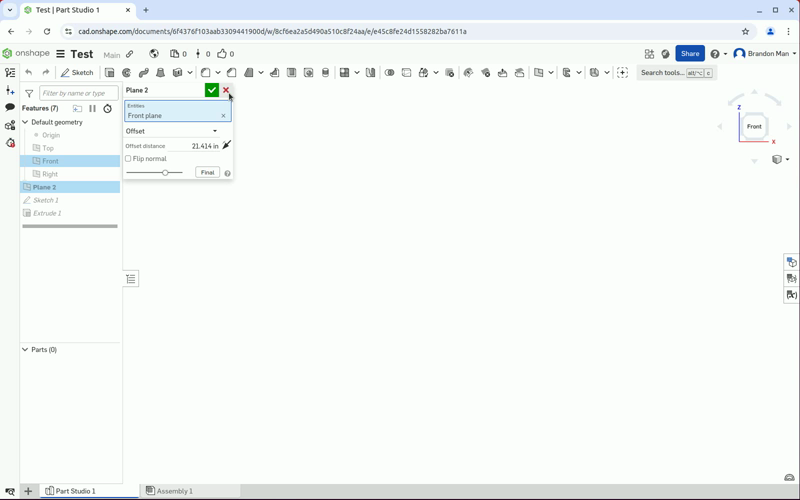
click(229, 92)
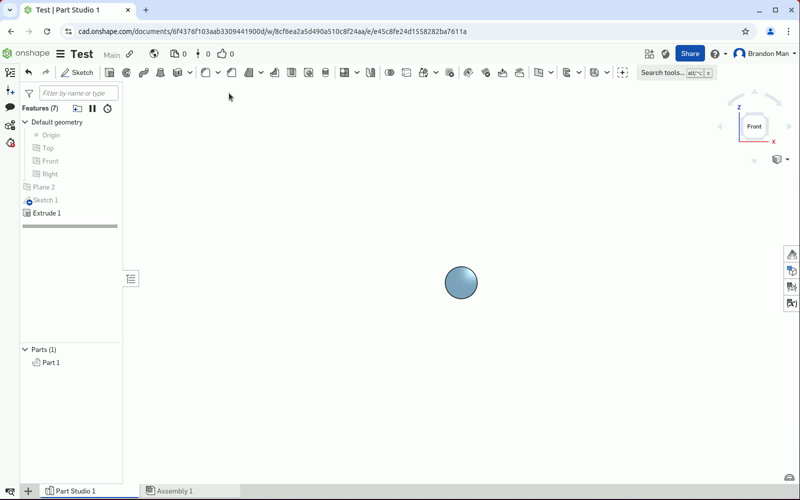
mouse_move(73, 352)
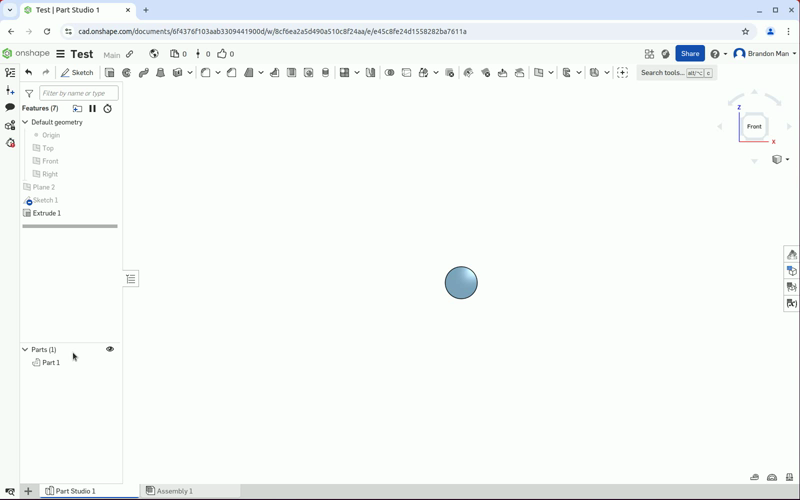
key(y)
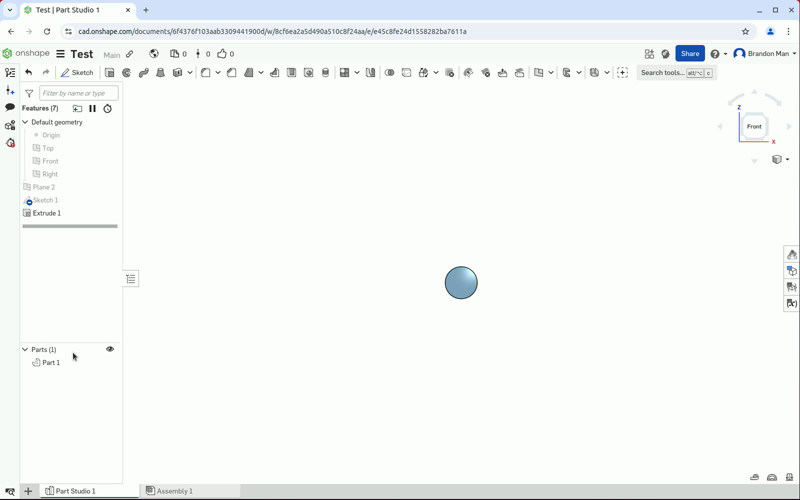
key(shift+p)
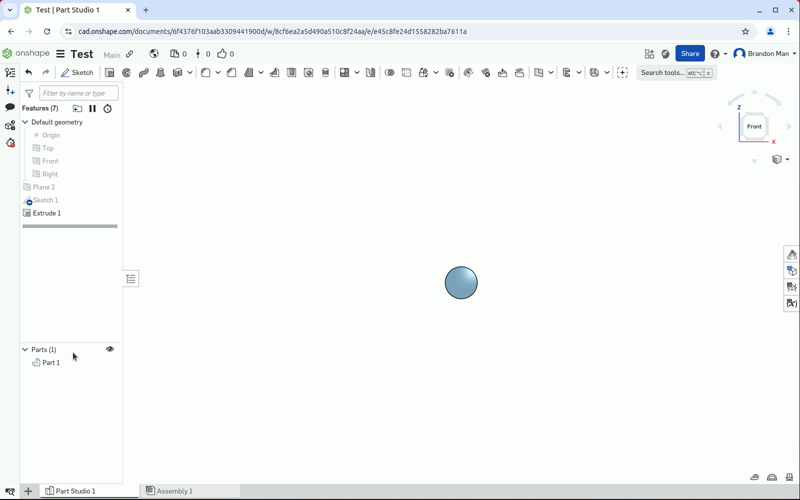
key(space)
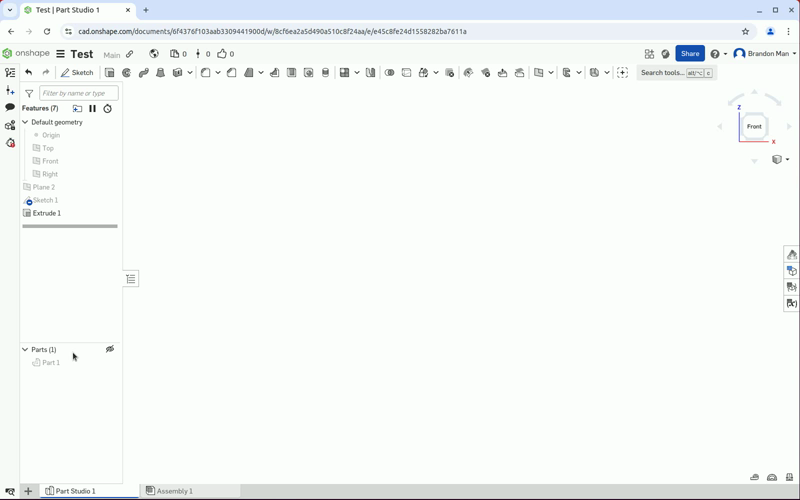
key_down(shift)
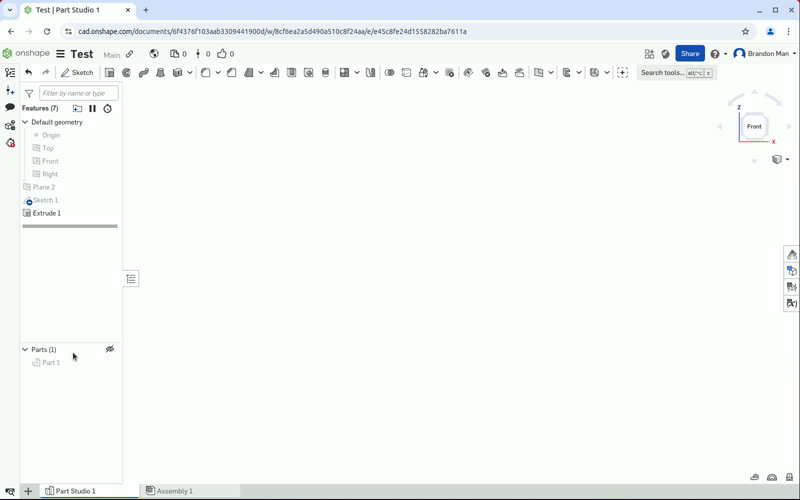
key(left)
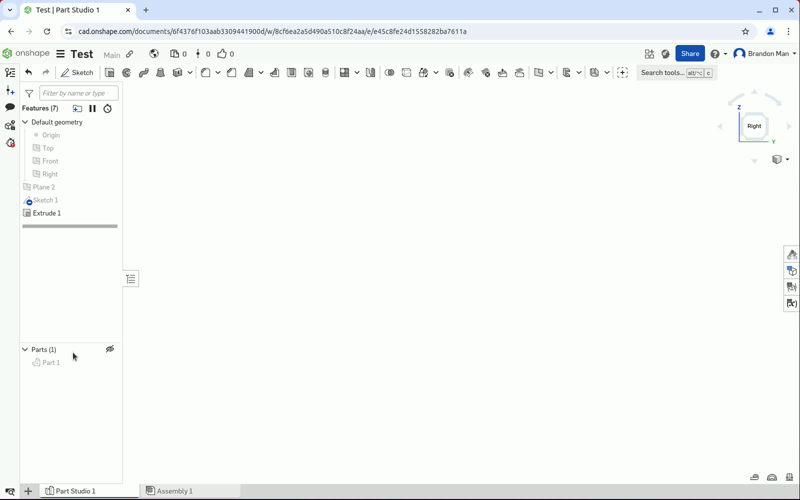
key_up(shift)
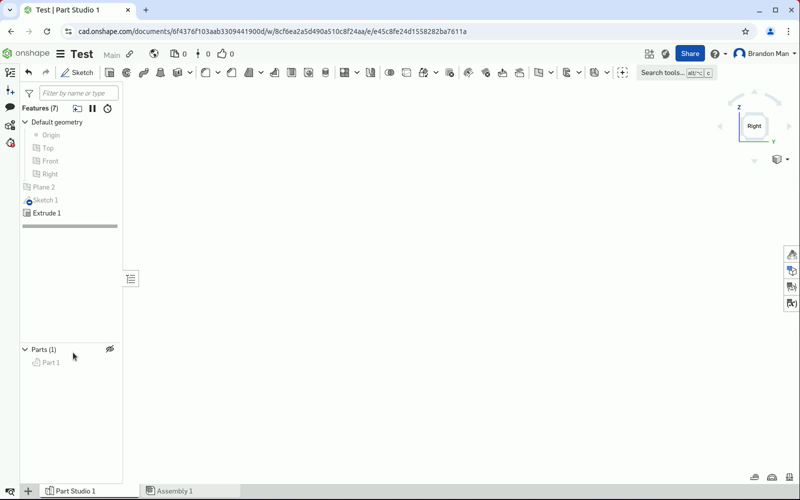
mouse_move(73, 352)
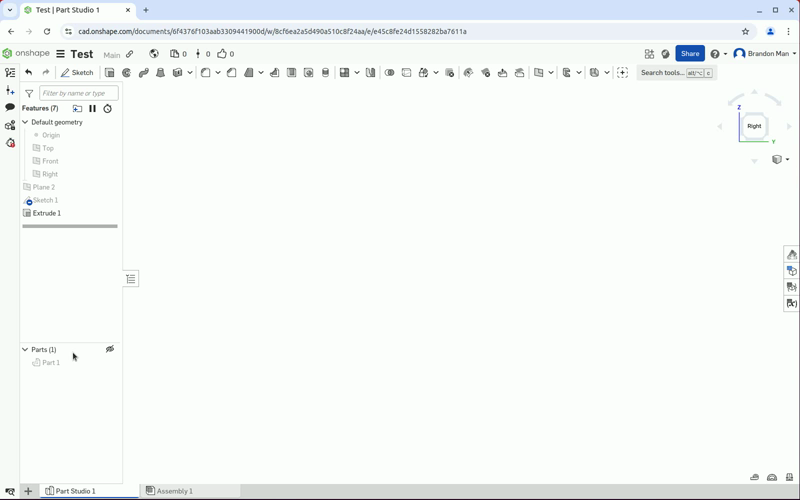
key(shift+y)
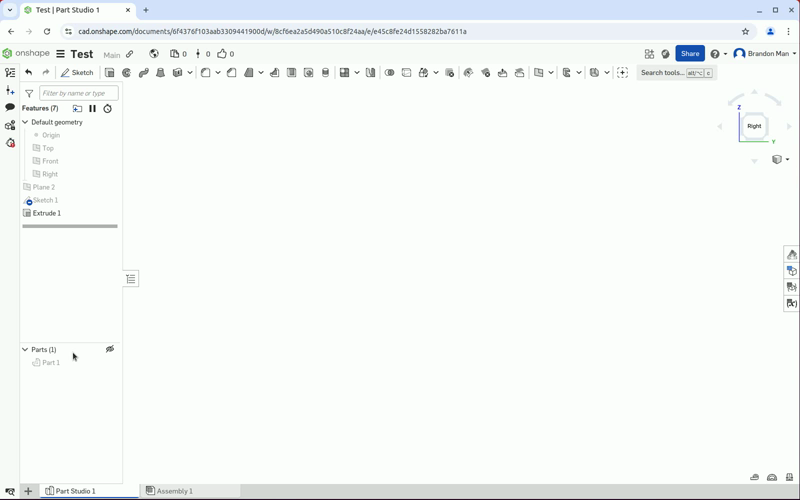
key(shift+s)
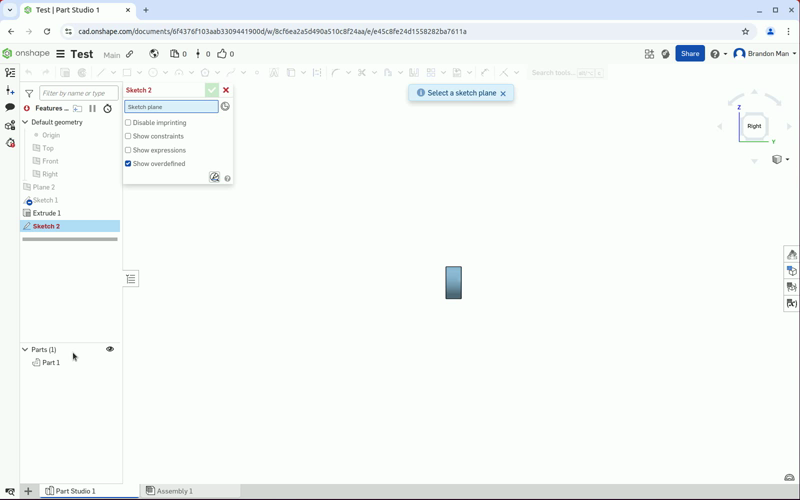
mouse_move(73, 176)
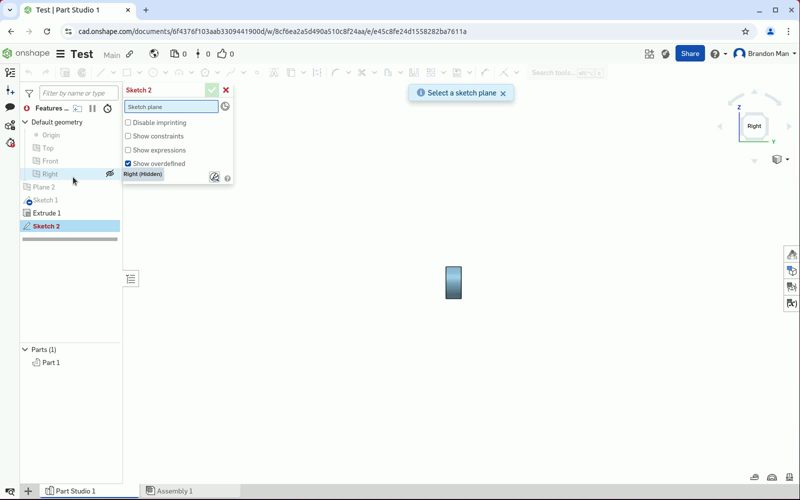
click(73, 176)
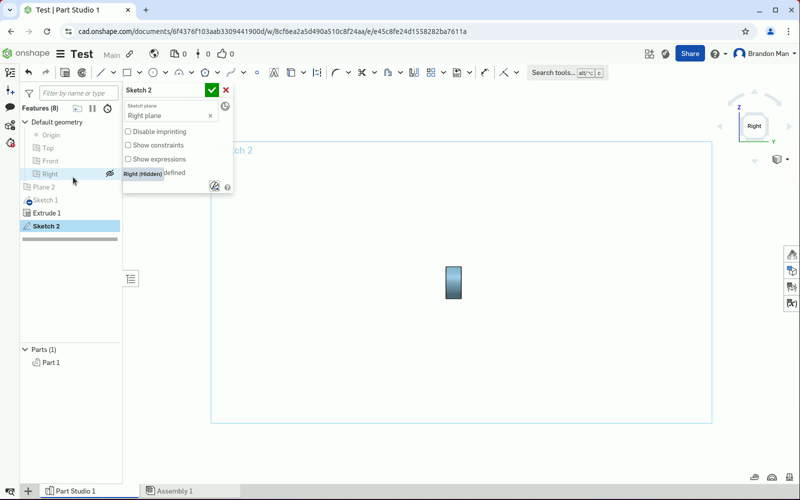
mouse_move(73, 352)
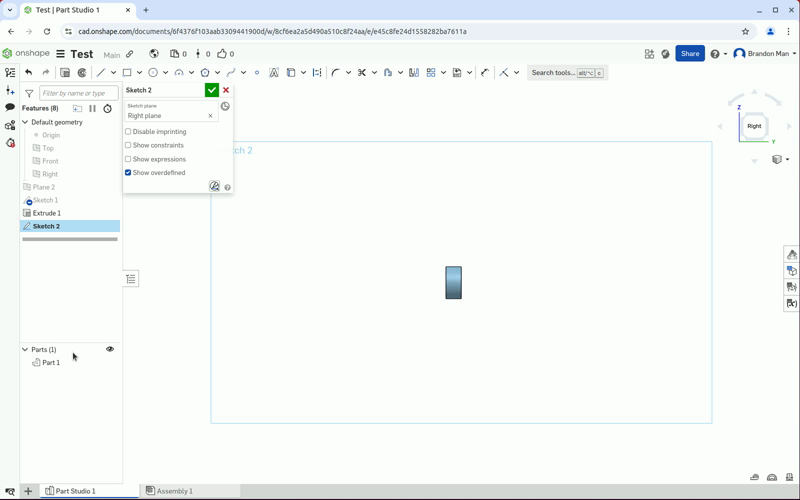
key(y)
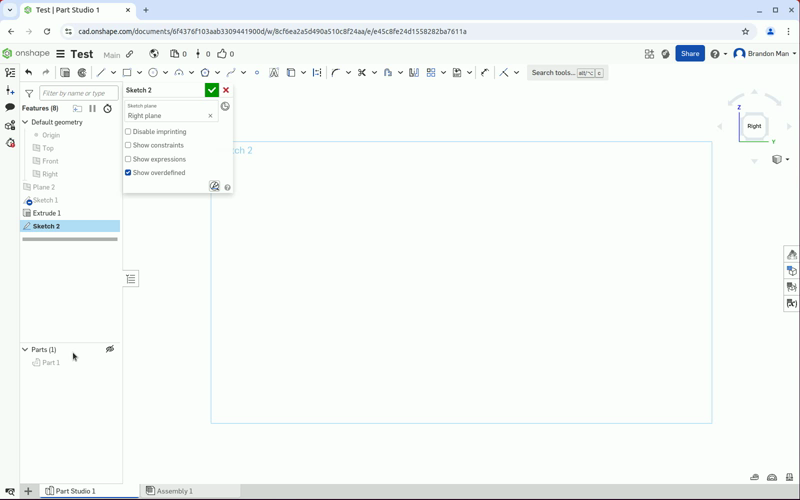
key(c)
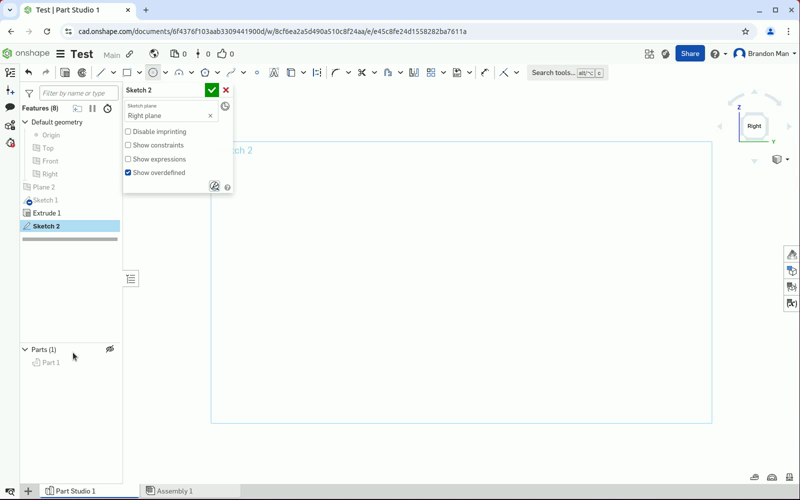
key_down(shift)
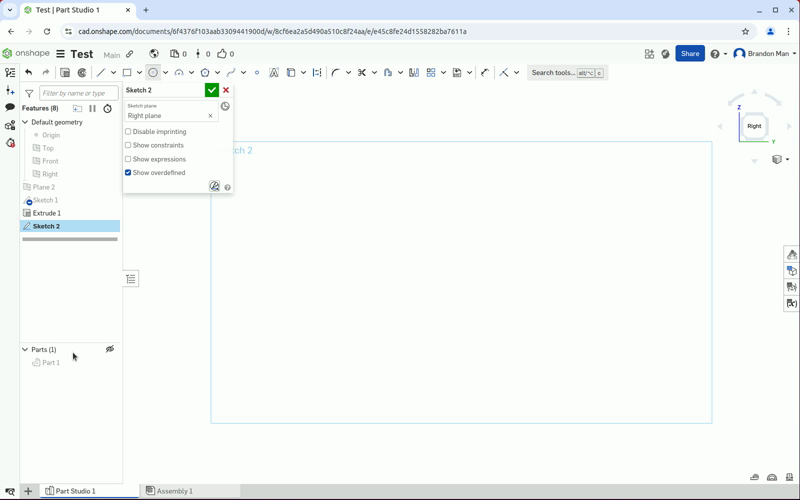
mouse_move(381, 252)
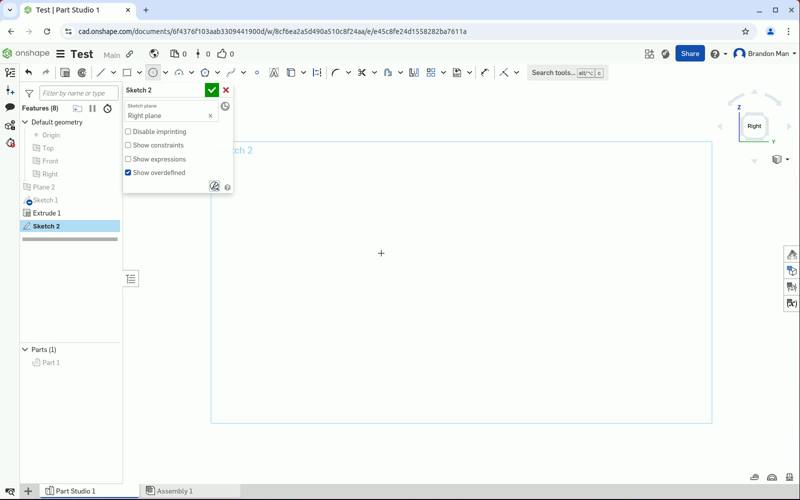
click(381, 252)
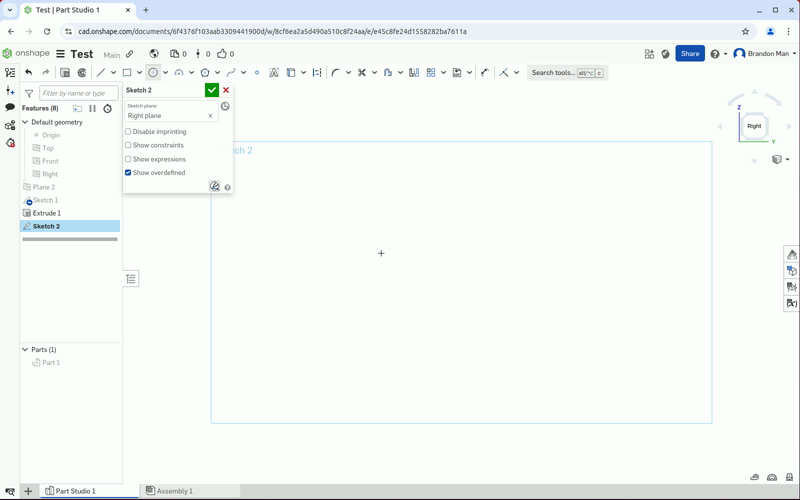
key_up(shift)
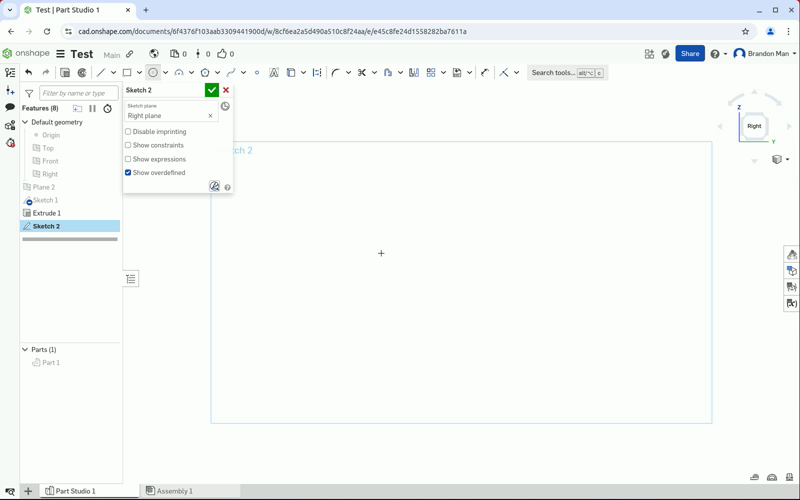
mouse_move(386, 252)
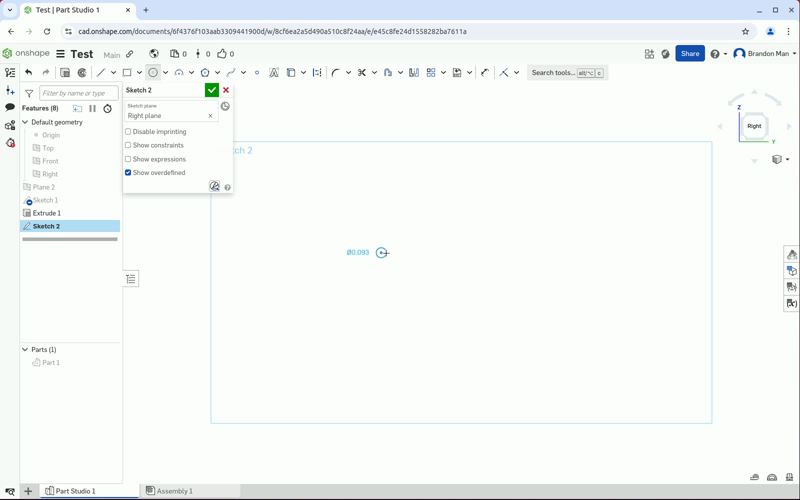
click(386, 252)
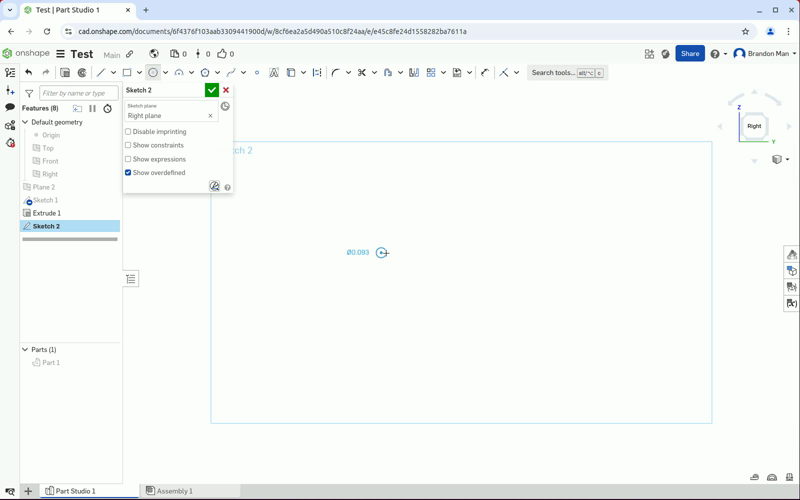
key(esc)
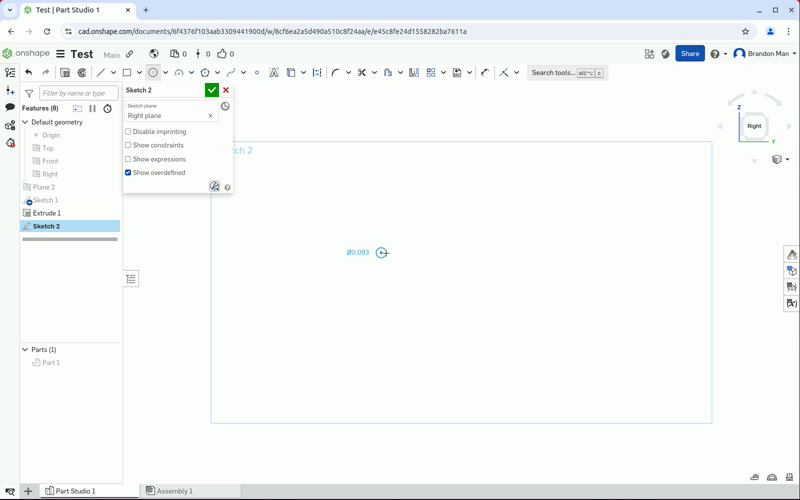
mouse_move(385, 251)
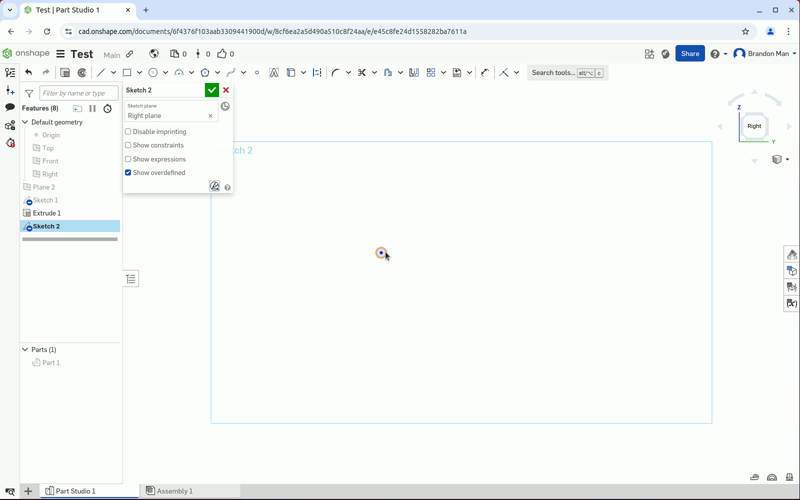
scroll(6)
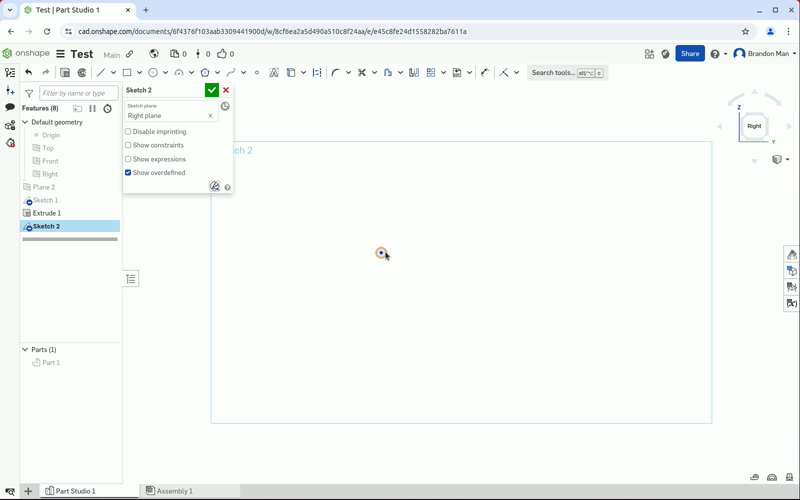
scroll(6)
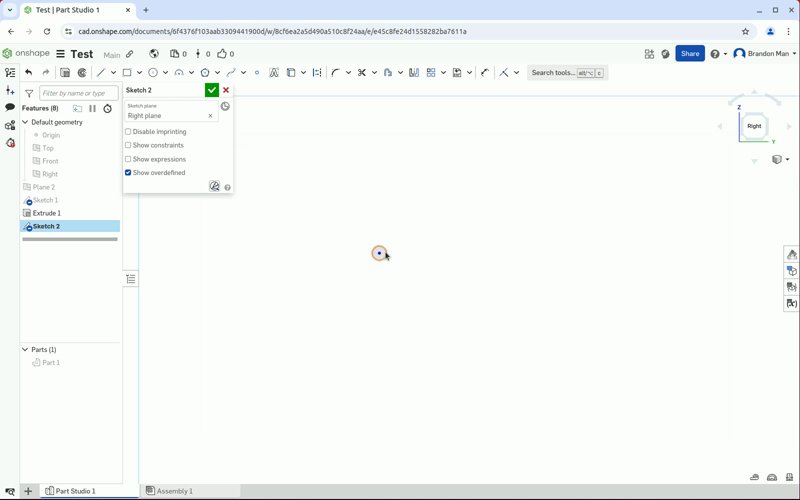
scroll(6)
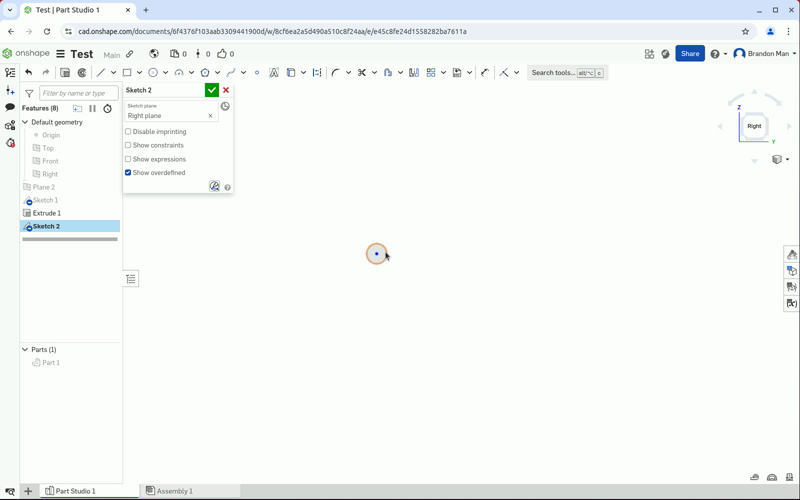
scroll(6)
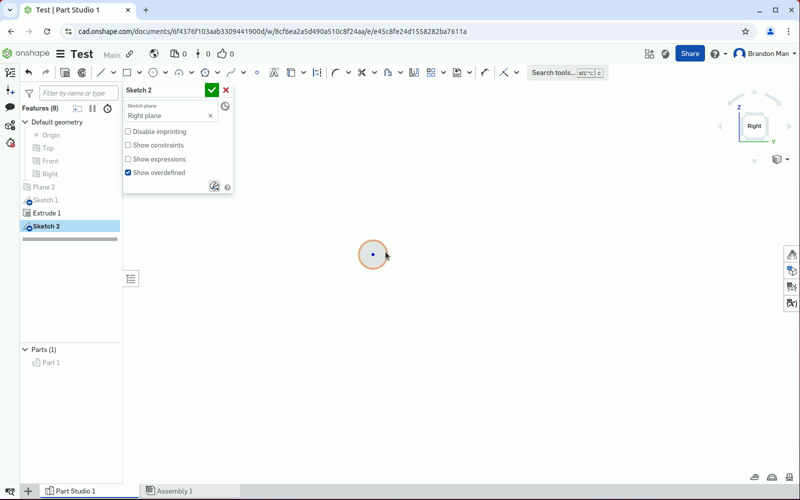
scroll(6)
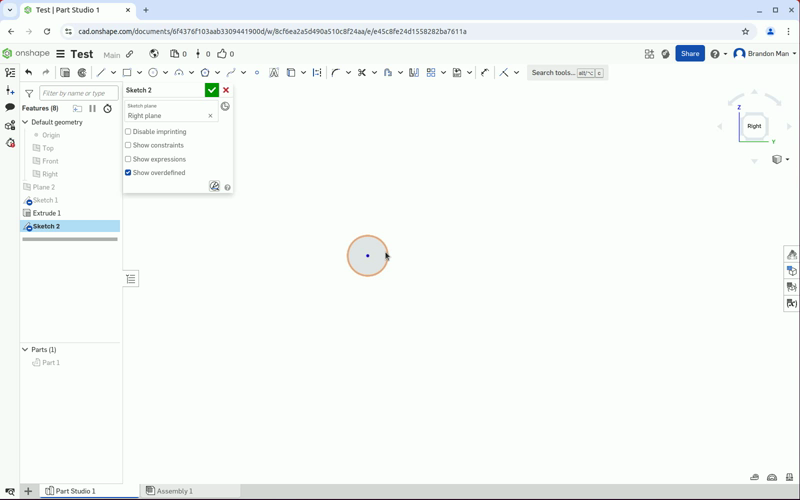
scroll(6)
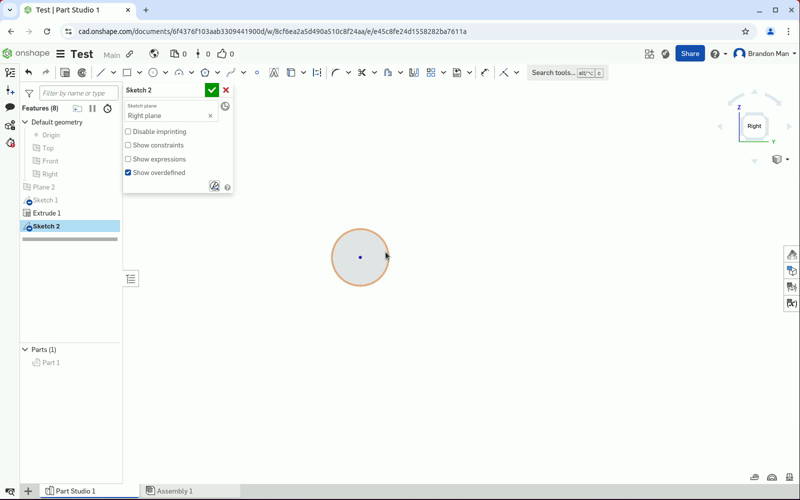
scroll(6)
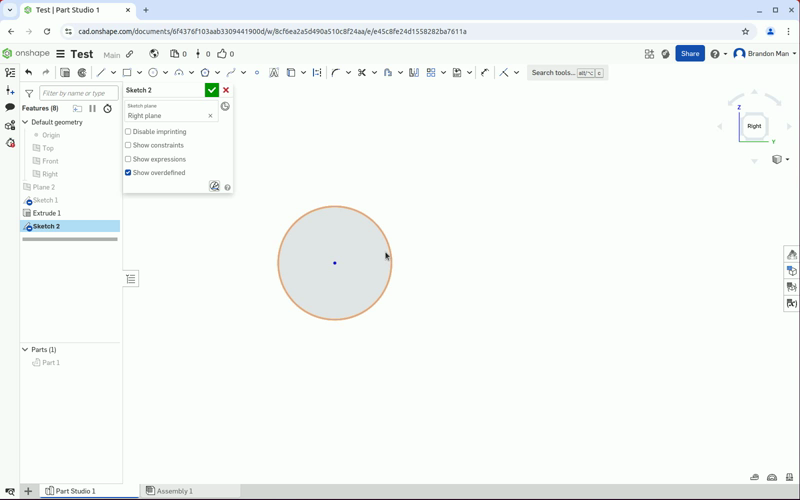
click(385, 251)
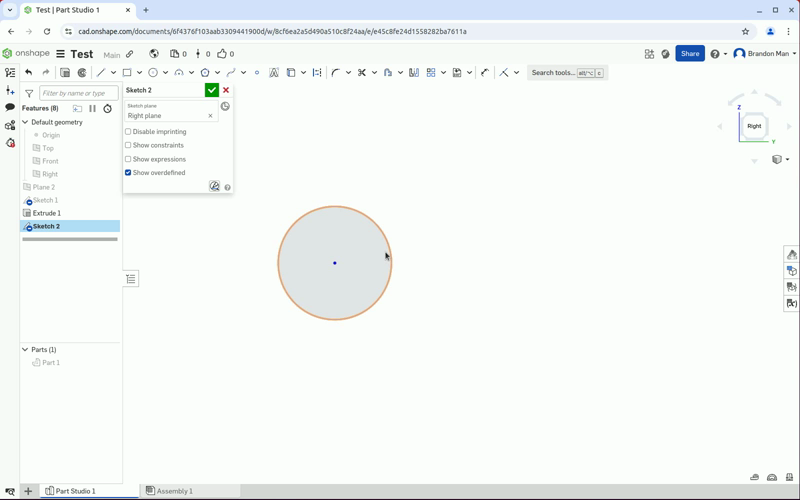
scroll(-6)
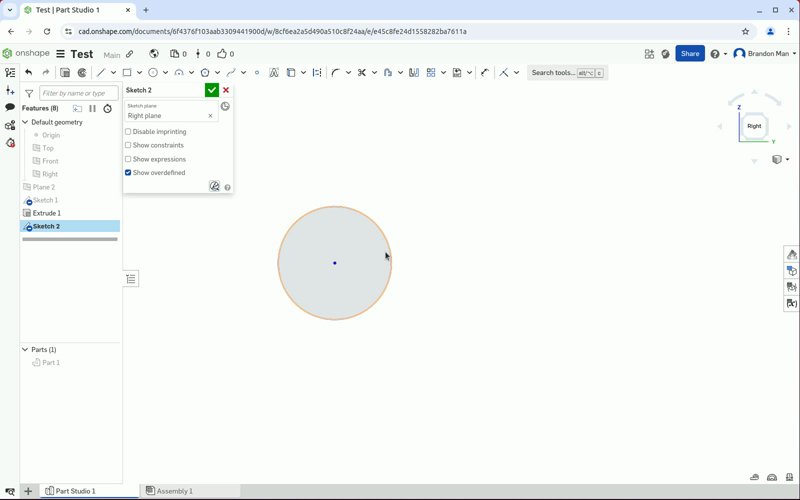
scroll(-6)
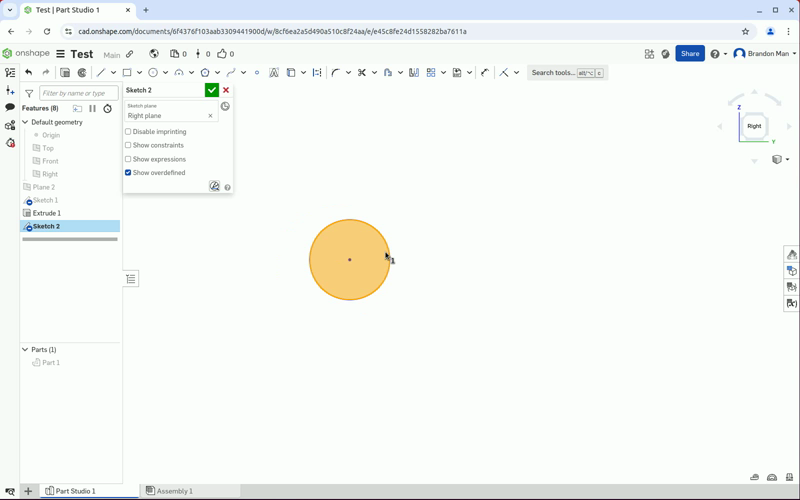
scroll(-6)
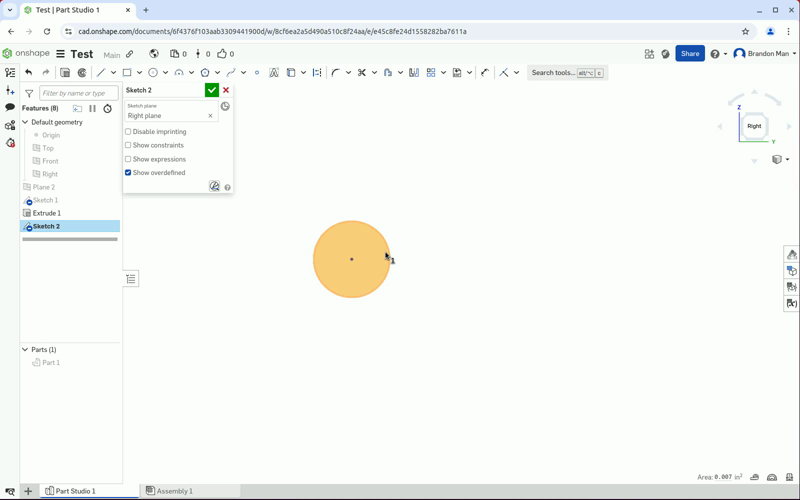
scroll(-6)
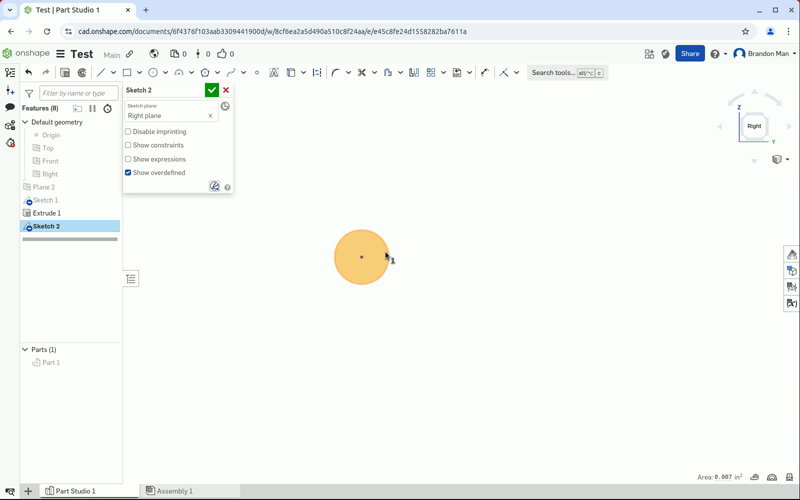
scroll(-6)
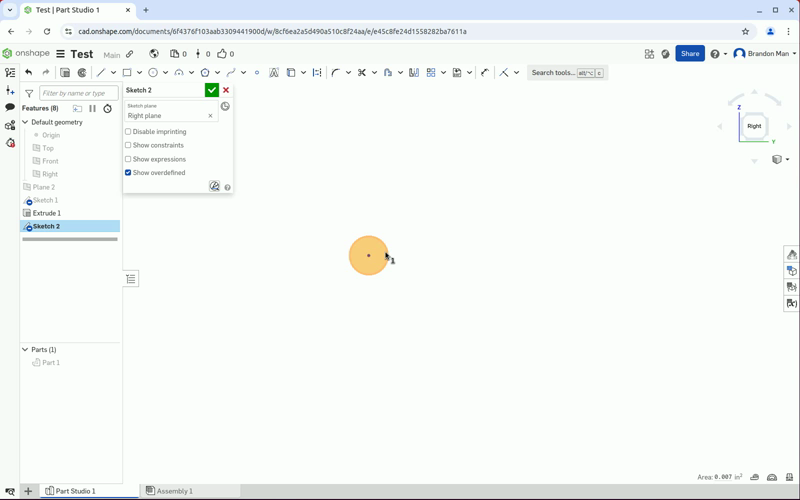
scroll(-6)
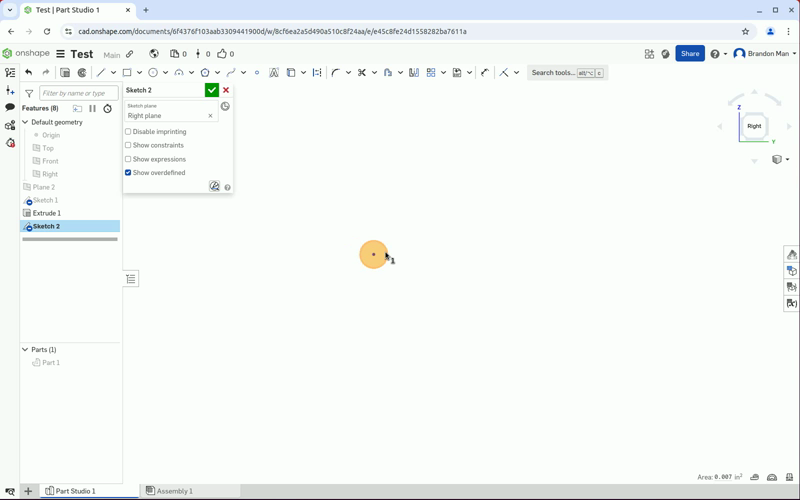
scroll(-6)
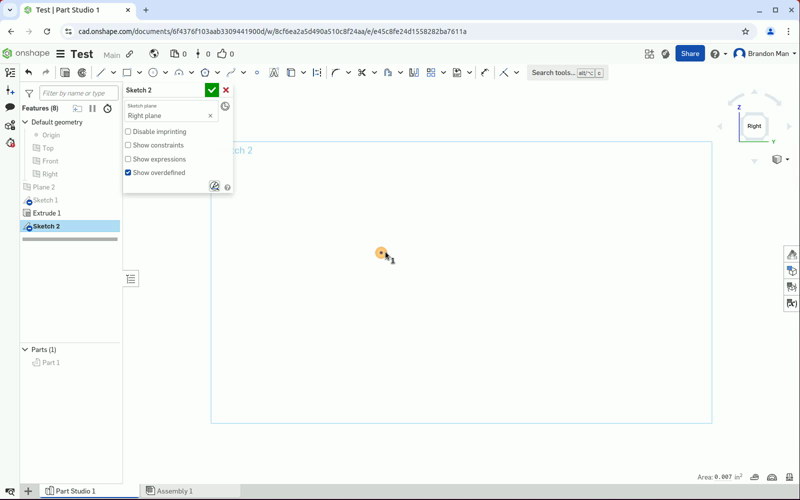
mouse_move(73, 352)
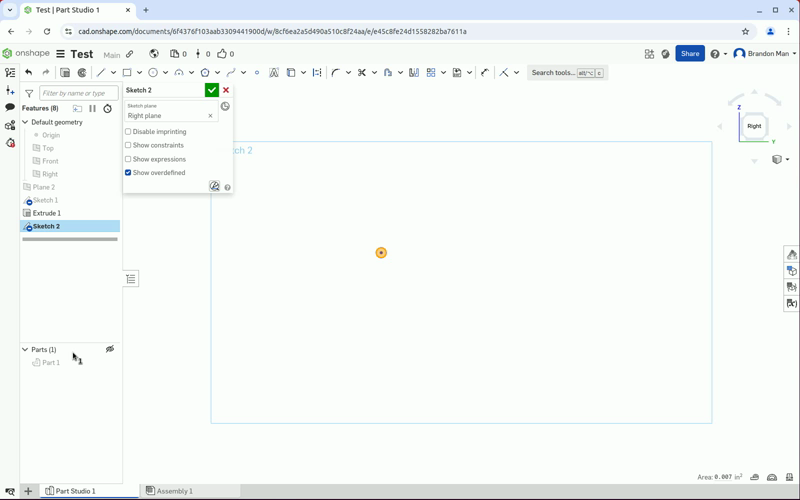
key(shift+y)
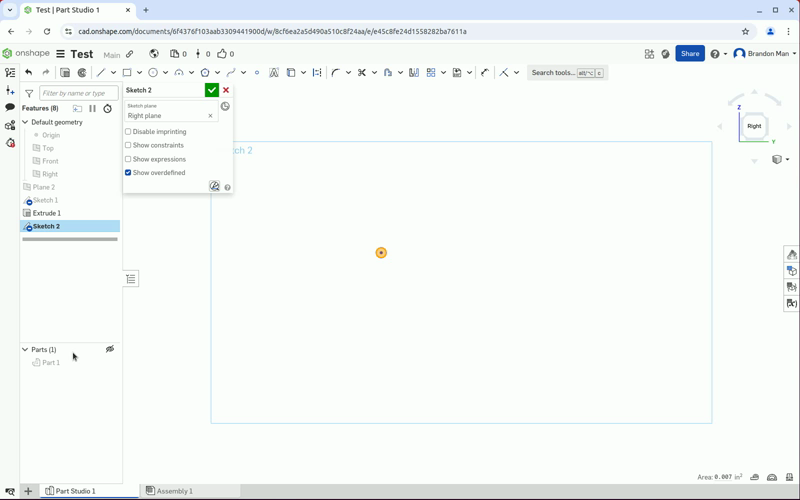
key(shift+e)
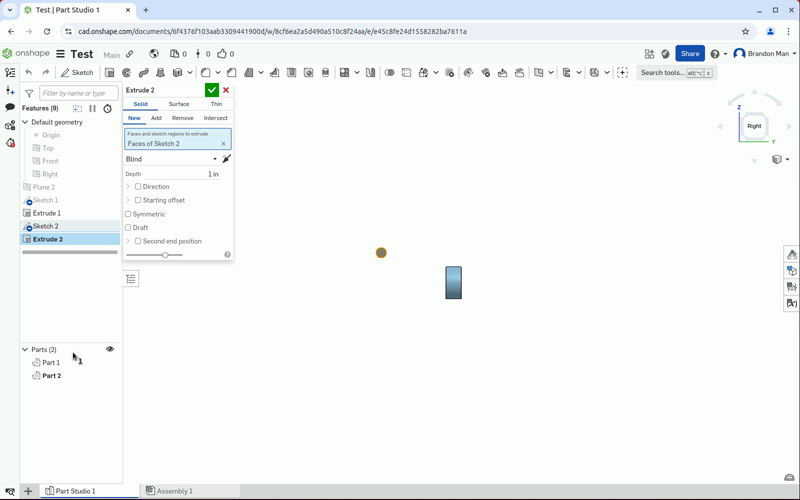
mouse_move(143, 106)
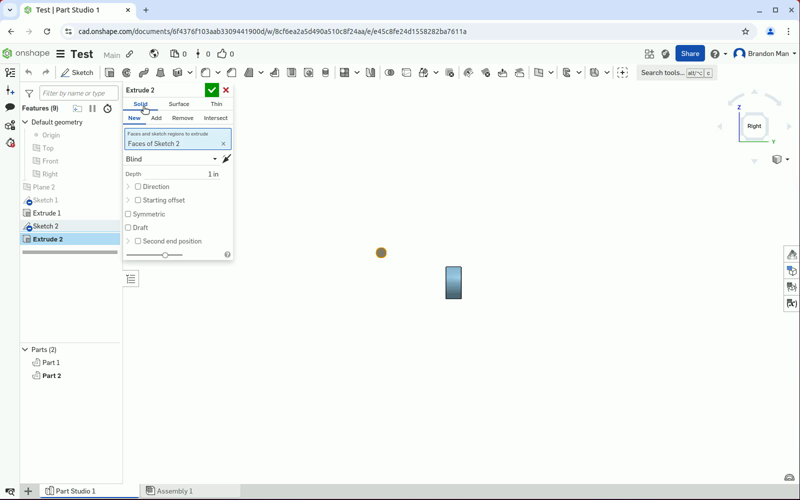
click(143, 106)
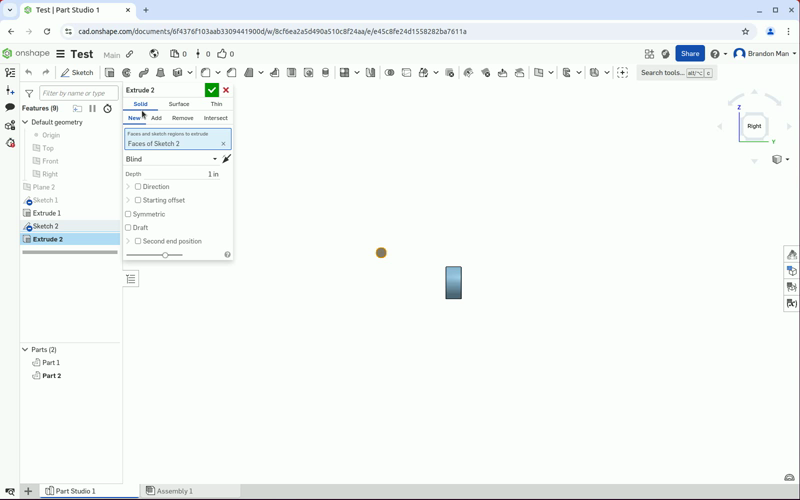
mouse_move(137, 120)
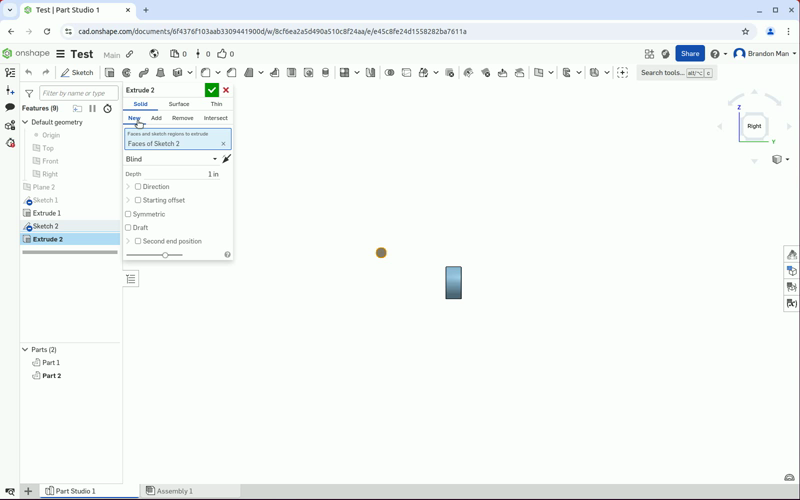
click(137, 120)
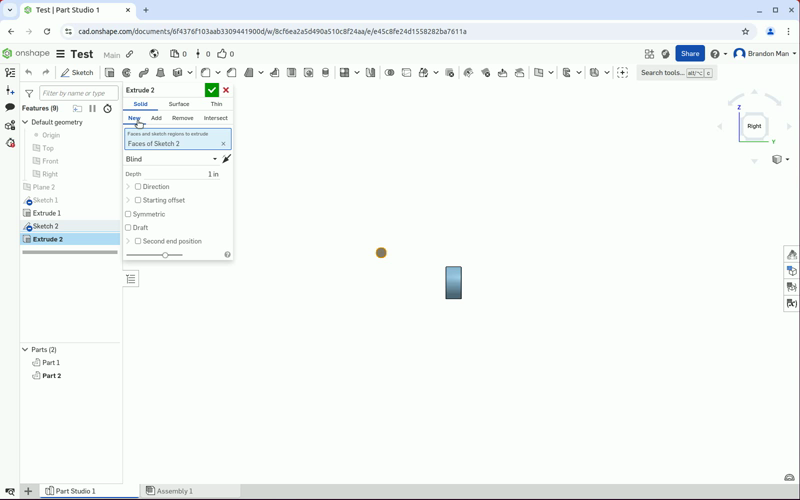
key(tab, 4)
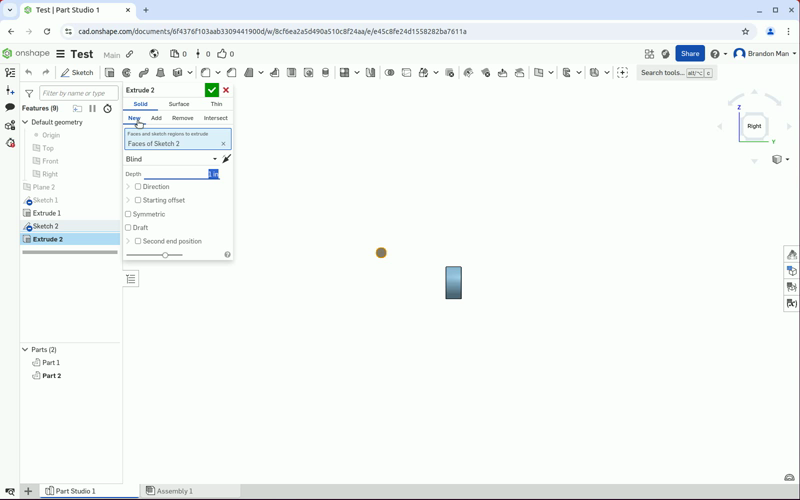
text(1.048)
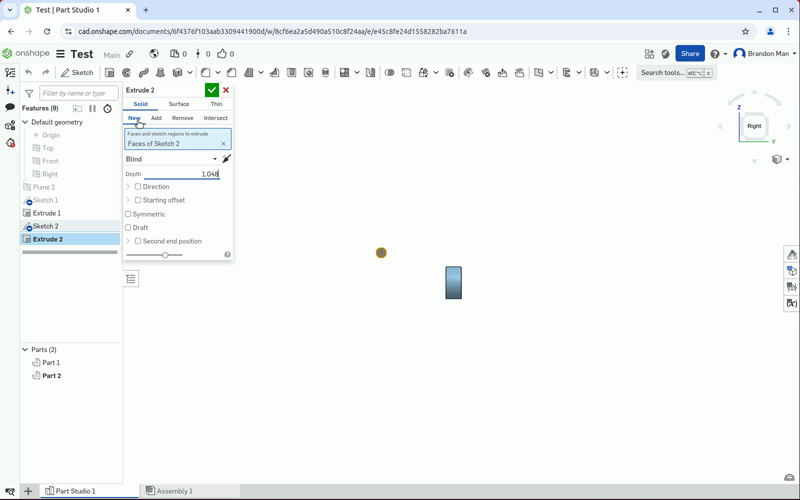
key(enter)
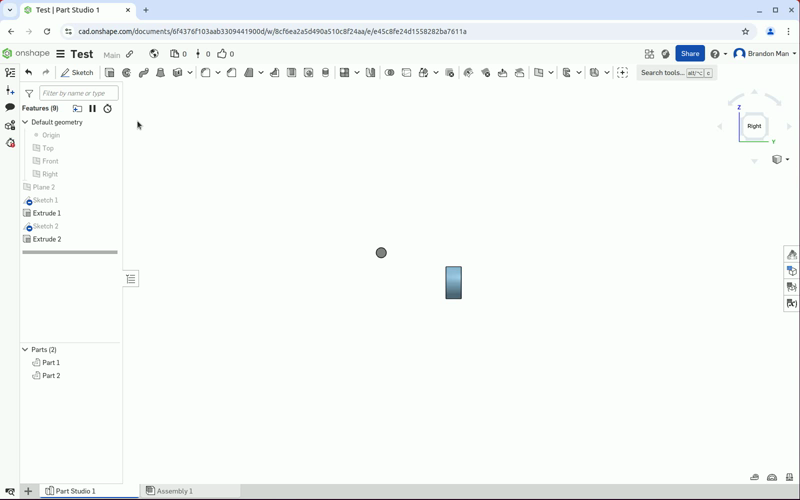
key(shift+h)
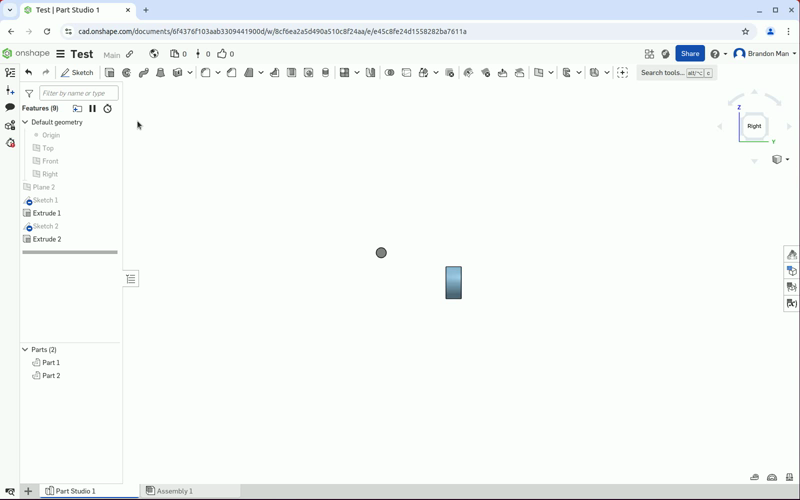
key(shift+h)
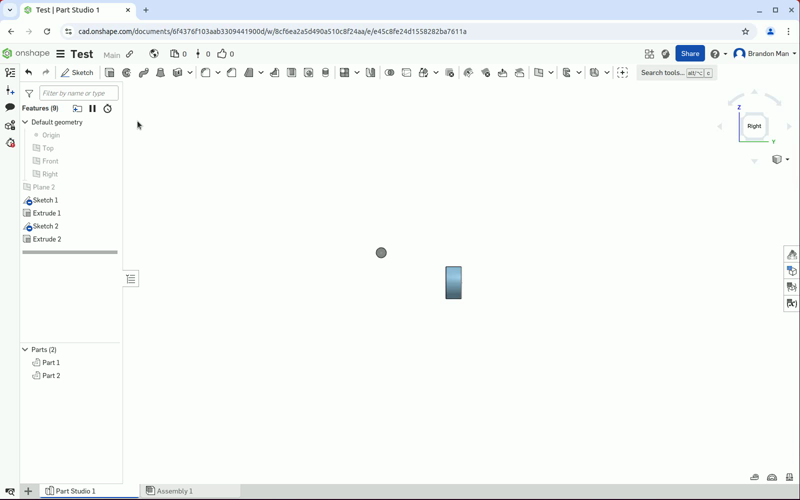
key(shift+7)
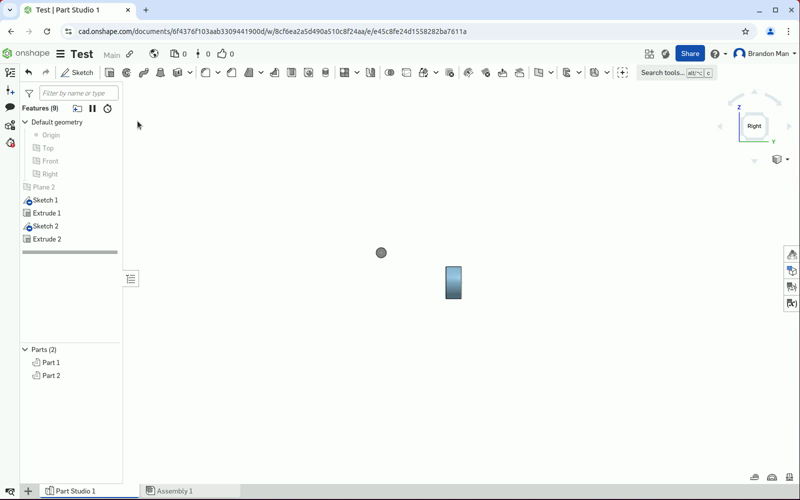
key(right, 2)
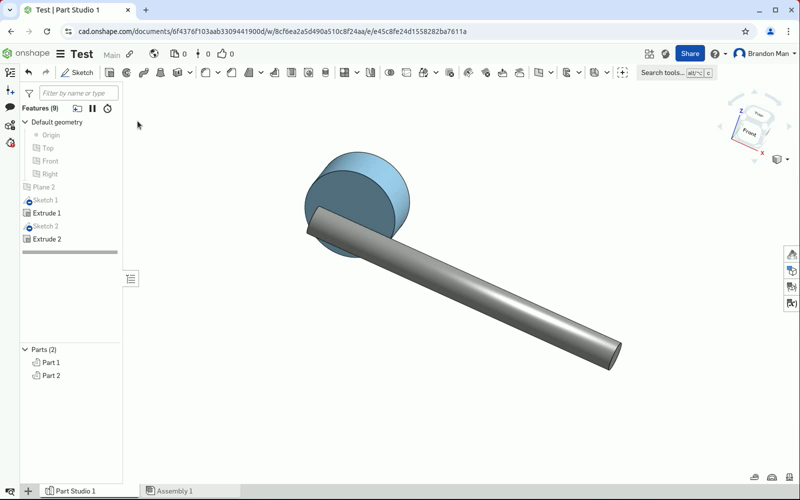
key(down, 2)
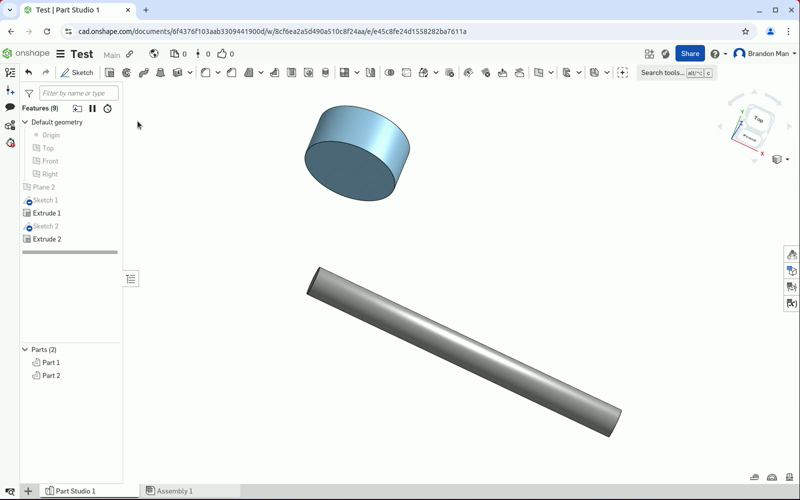
key(up, 2)
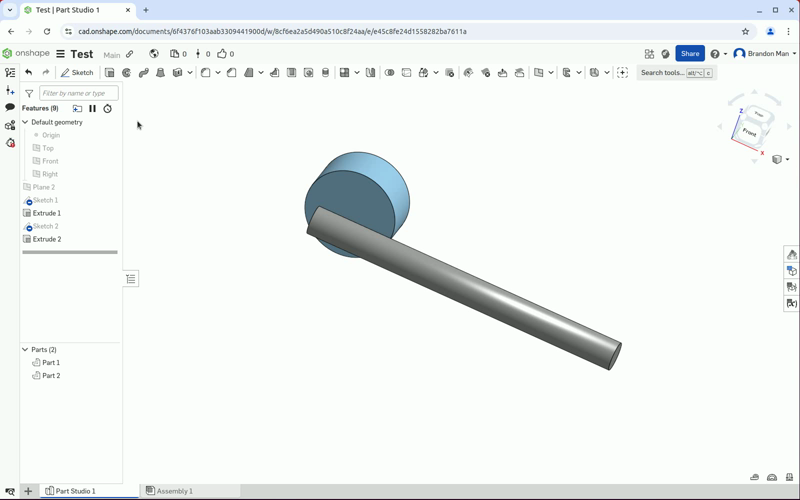
key(left, 2)
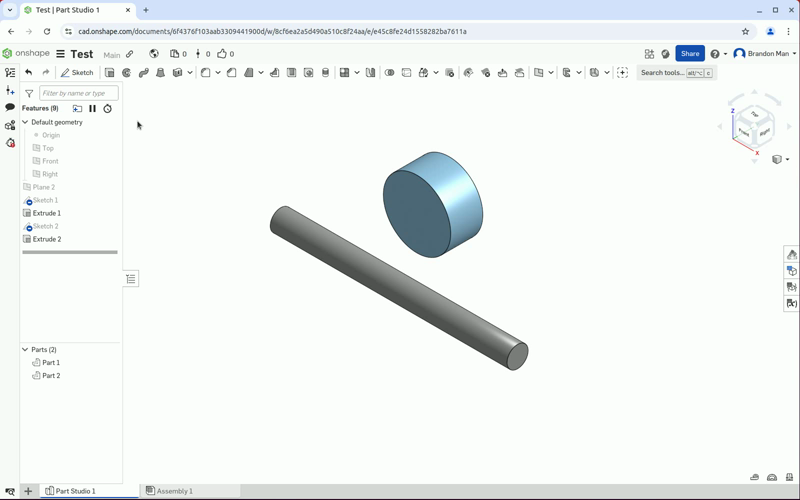
mouse_move(73, 189)
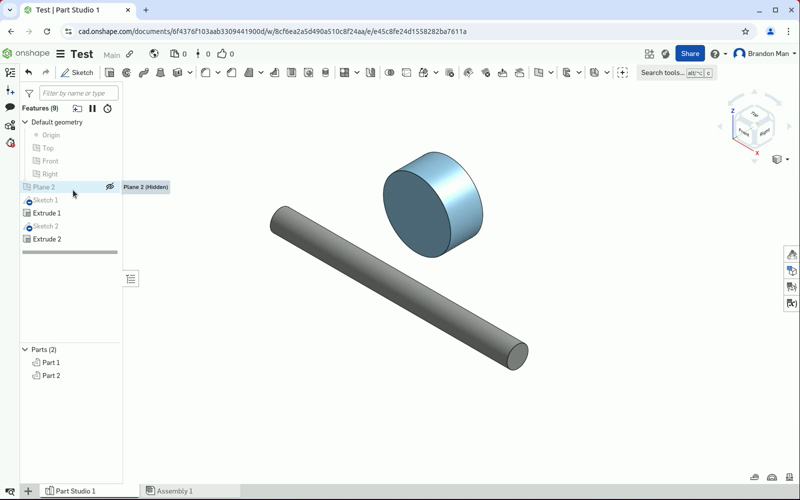
click(73, 189)